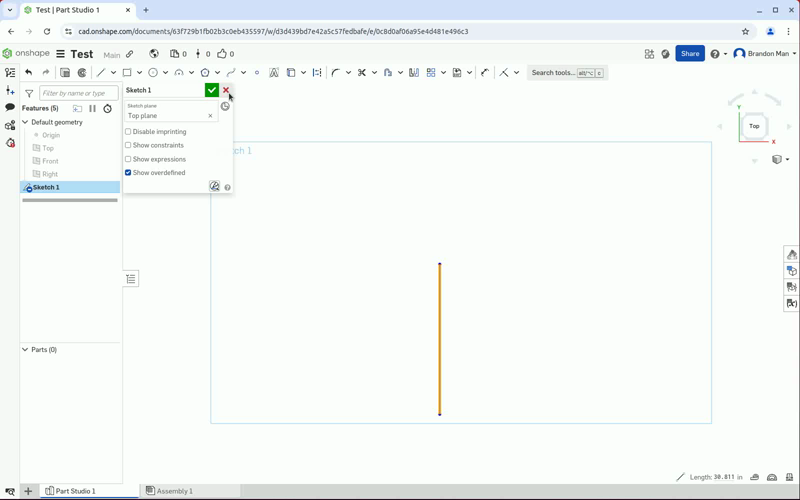
key(shift+h)
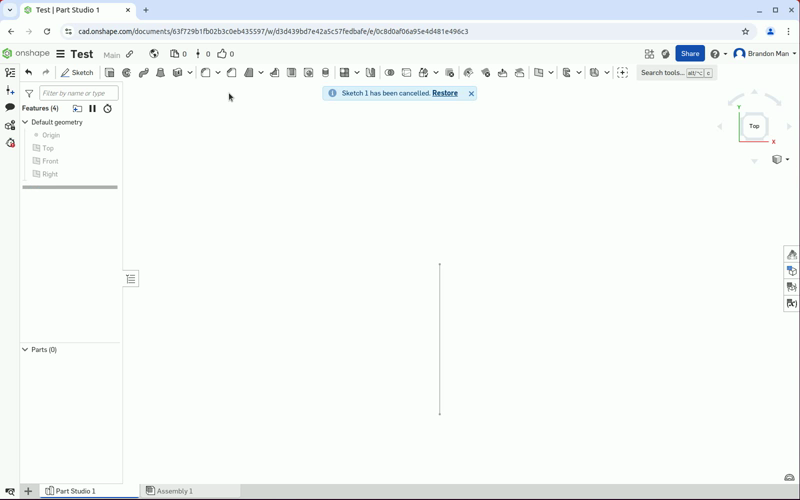
mouse_move(73, 352)
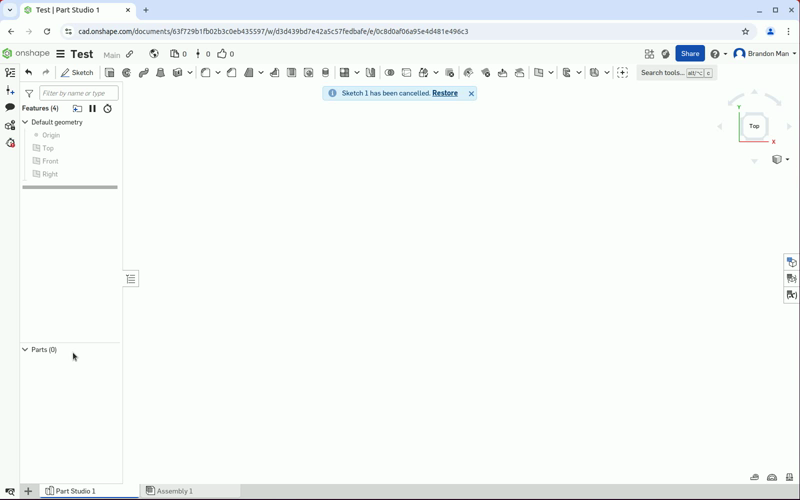
key(y)
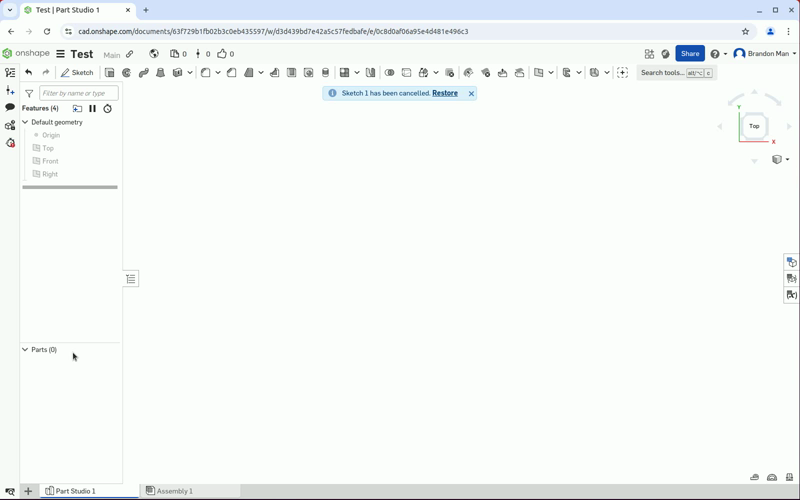
key(shift+p)
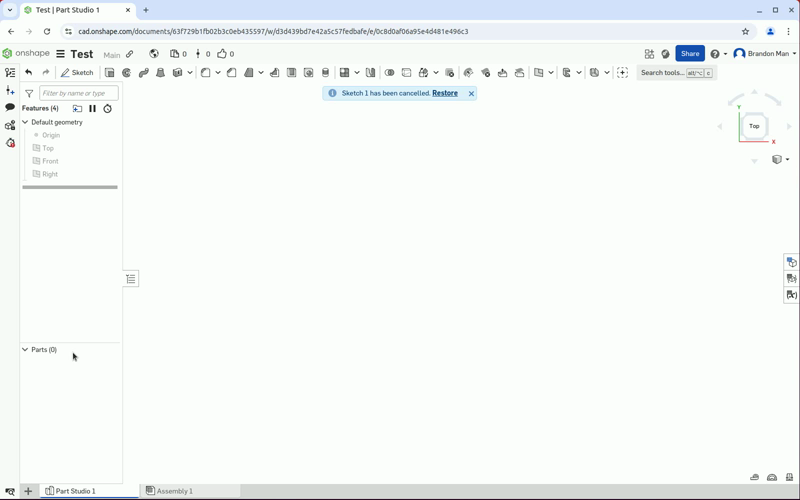
key(space)
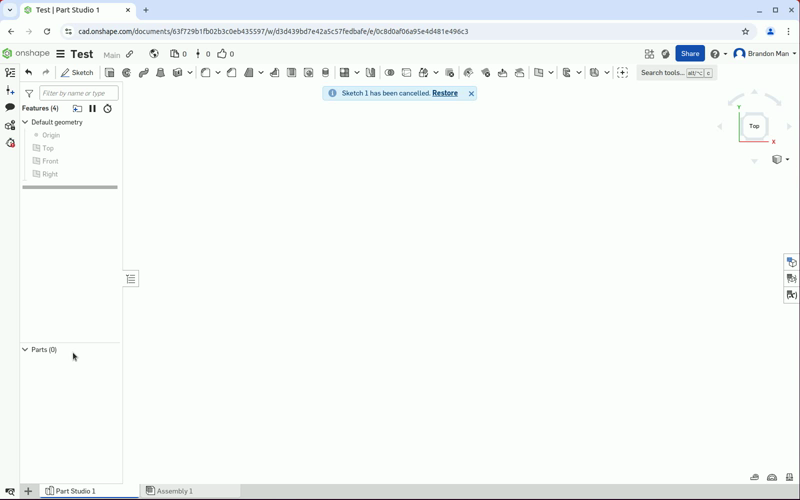
key_down(shift)
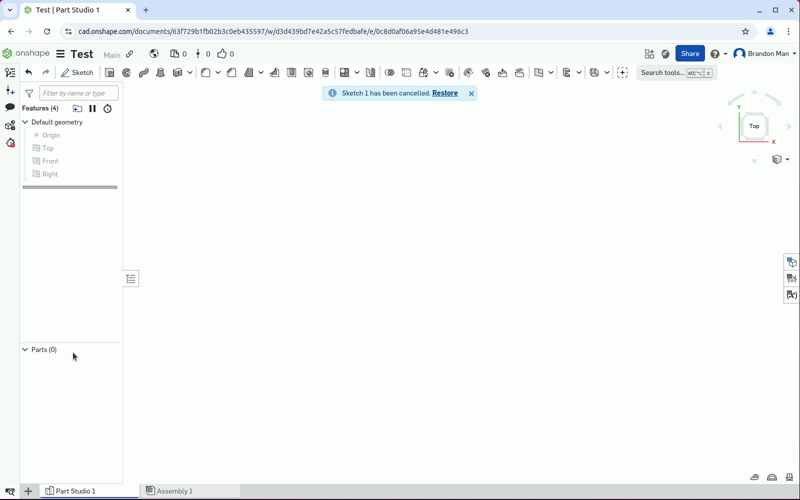
key(up)
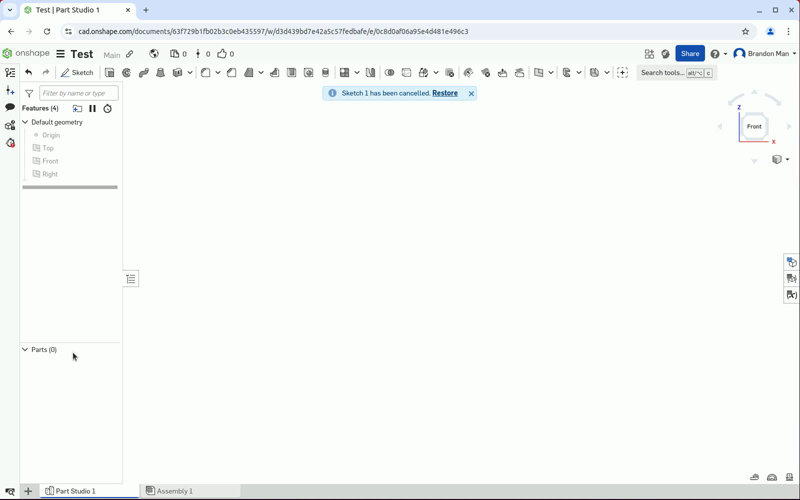
key_up(shift)
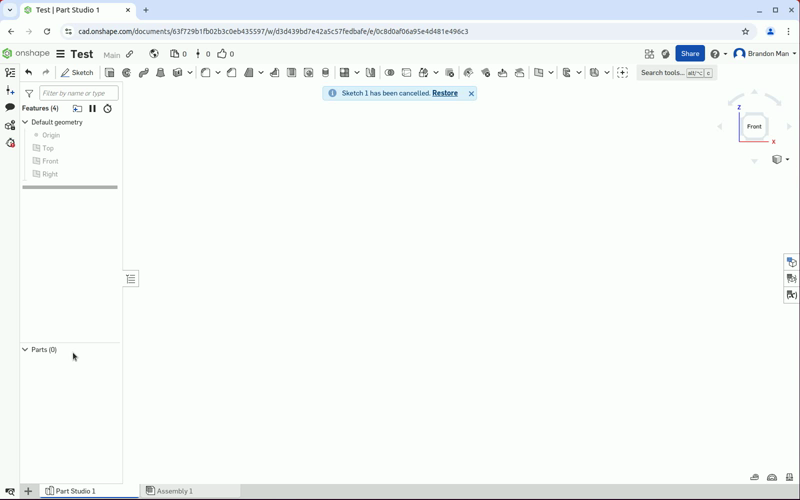
mouse_move(73, 352)
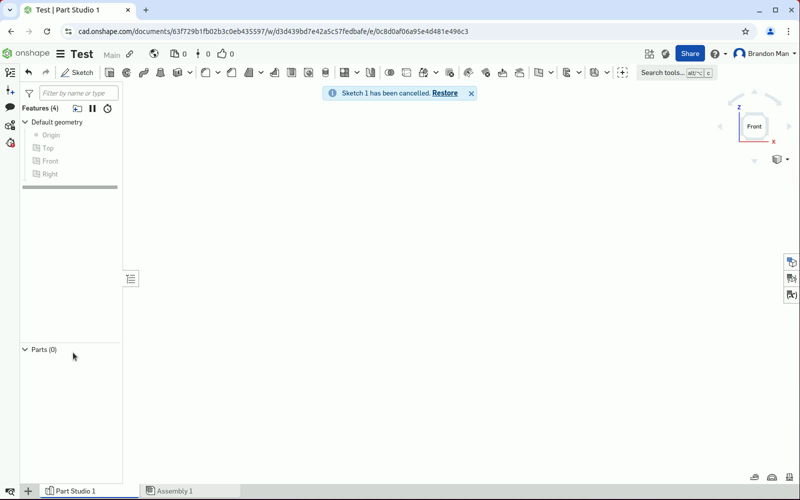
key(shift+y)
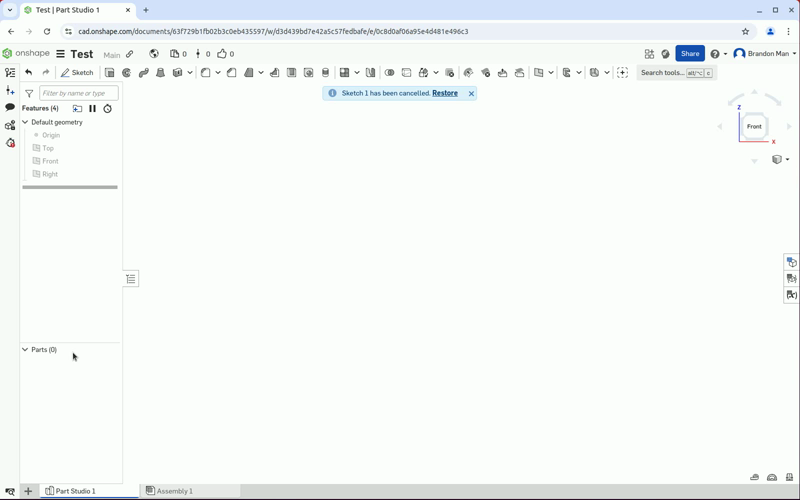
key(shift+s)
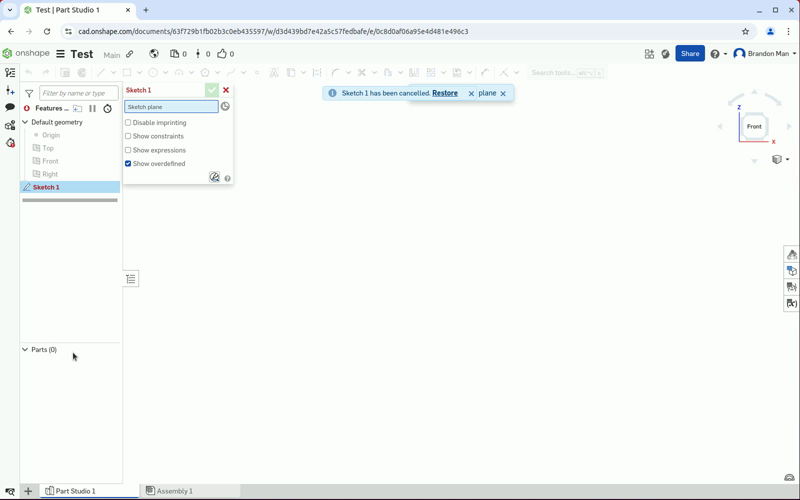
mouse_move(73, 163)
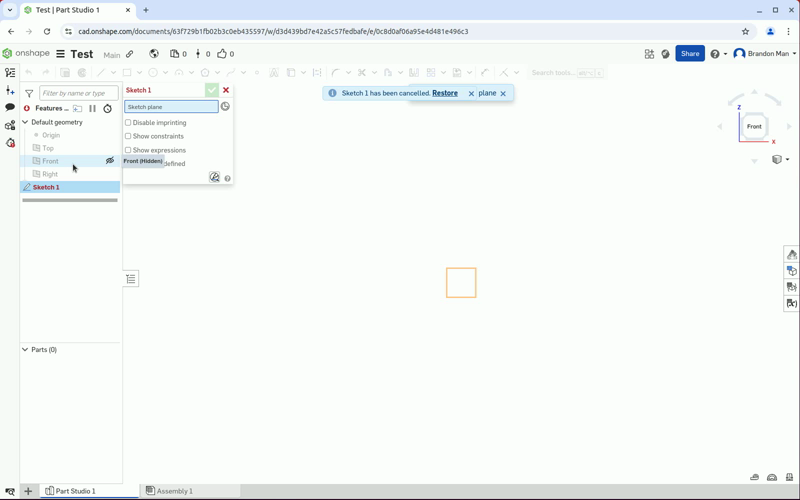
click(73, 163)
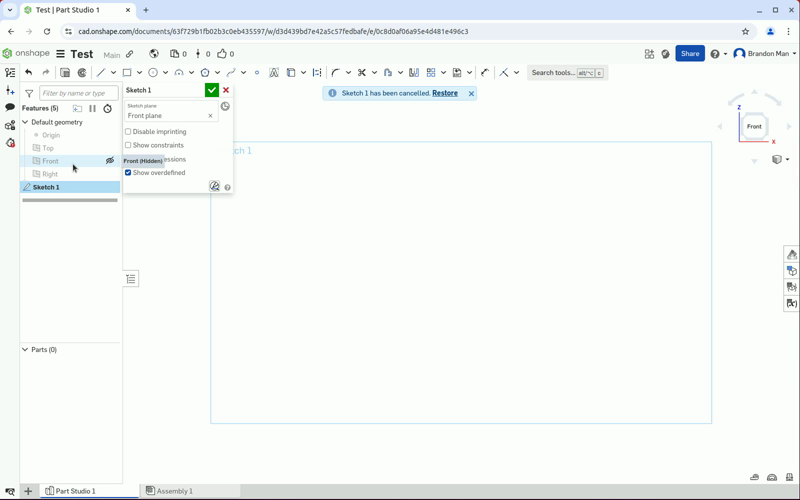
mouse_move(73, 352)
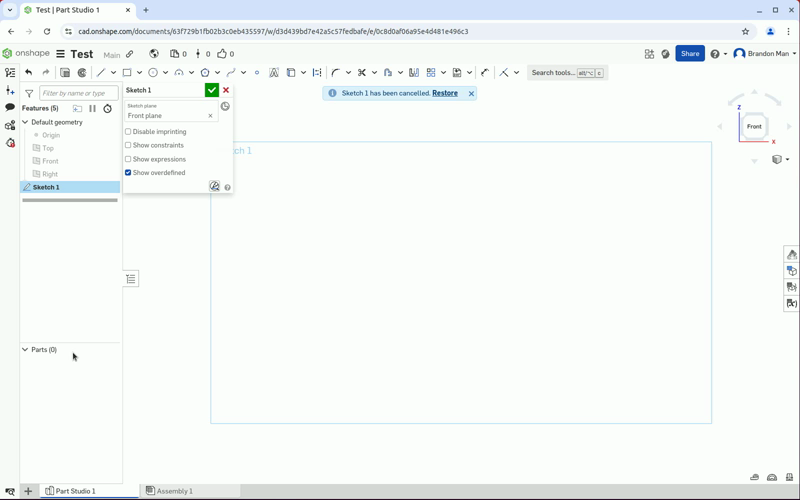
key(y)
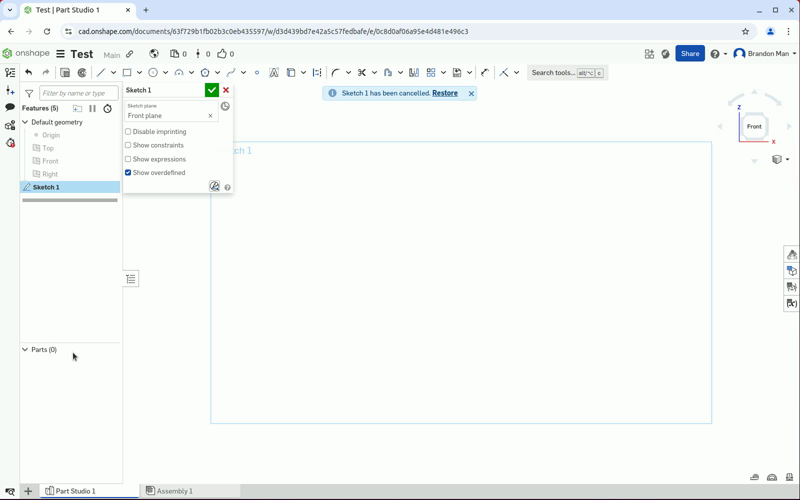
key(l)
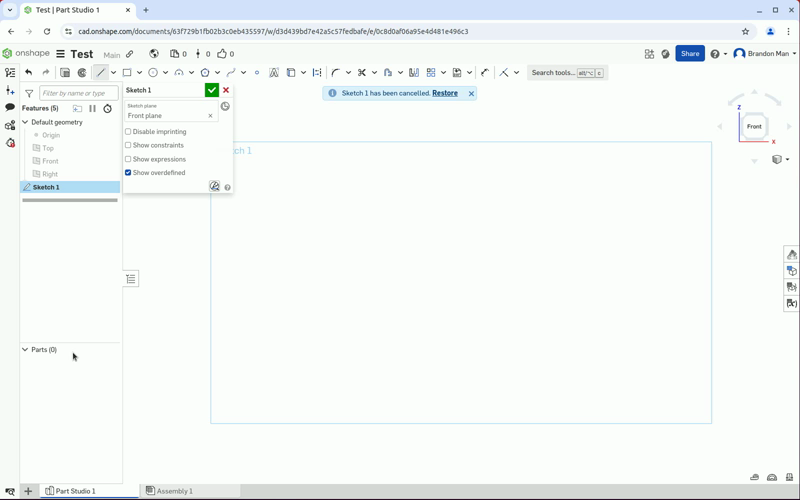
key_down(shift)
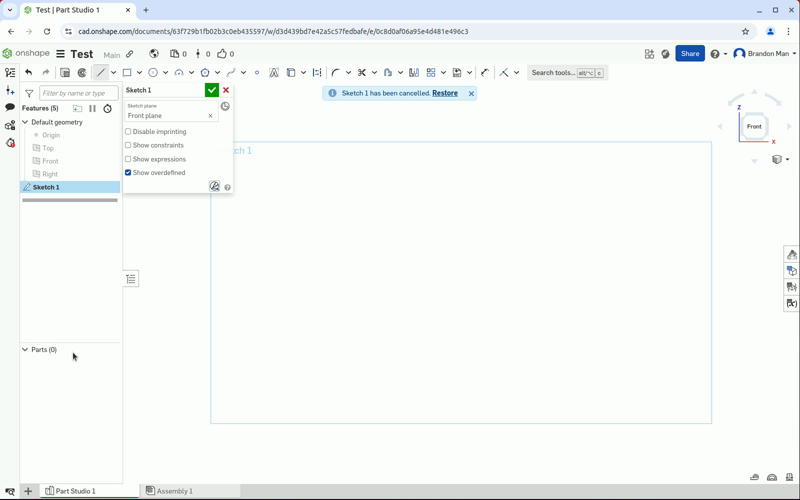
mouse_move(429, 316)
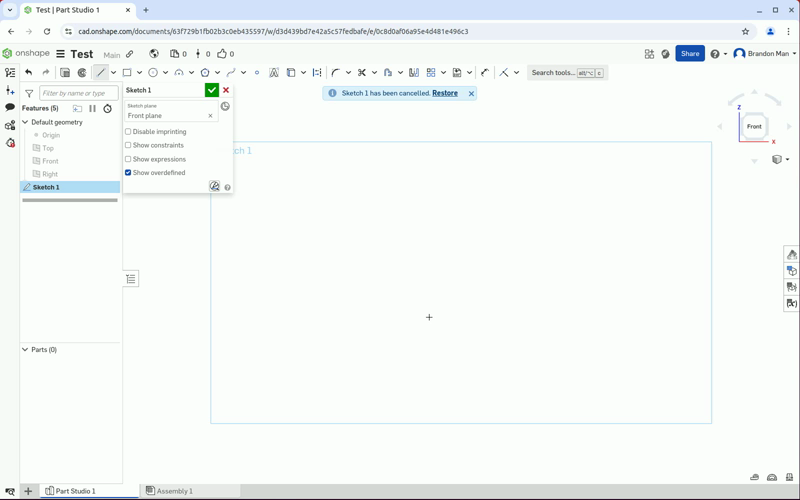
click(429, 316)
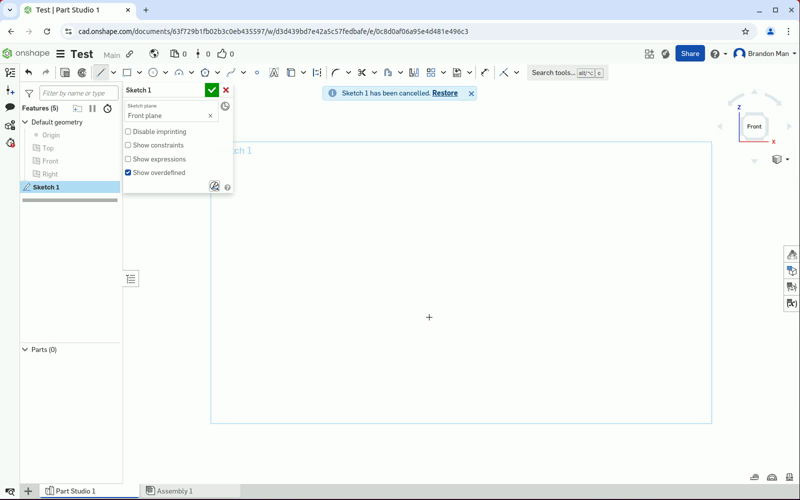
key_up(shift)
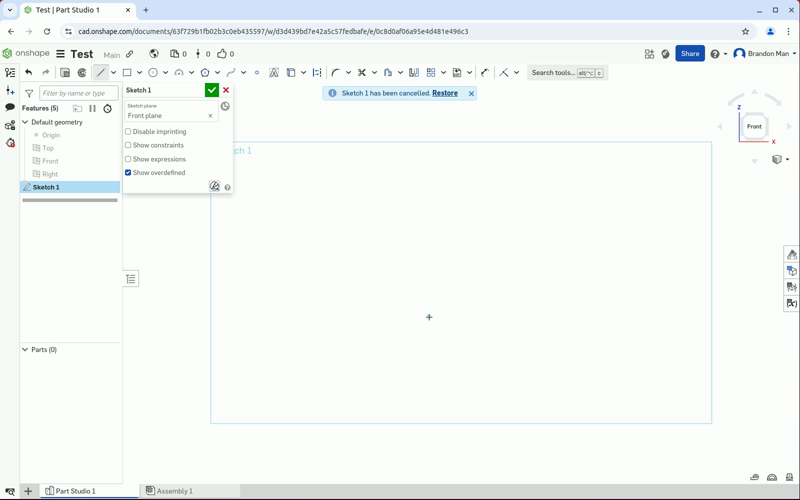
key_down(shift)
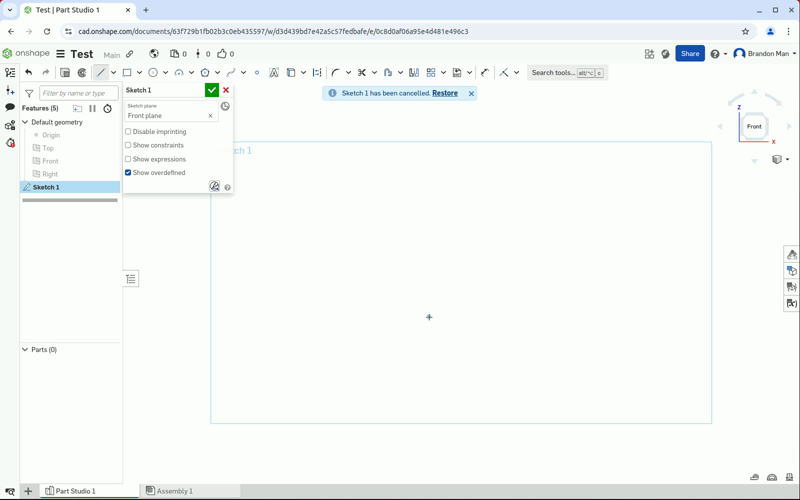
mouse_move(504, 316)
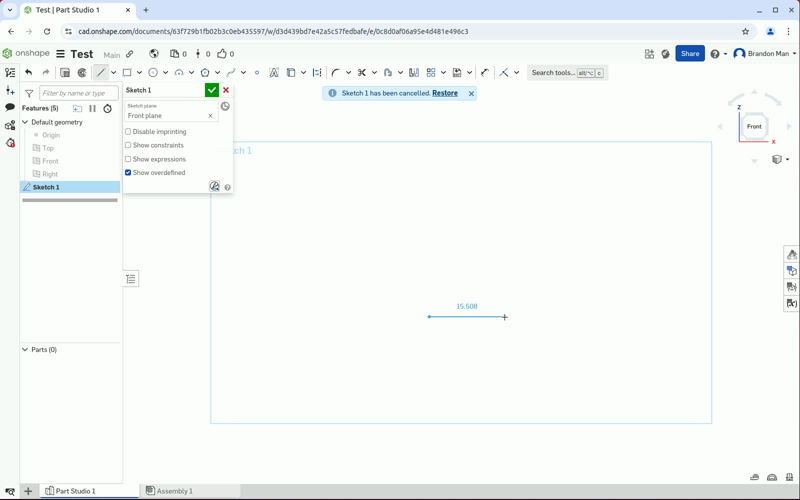
click(504, 316)
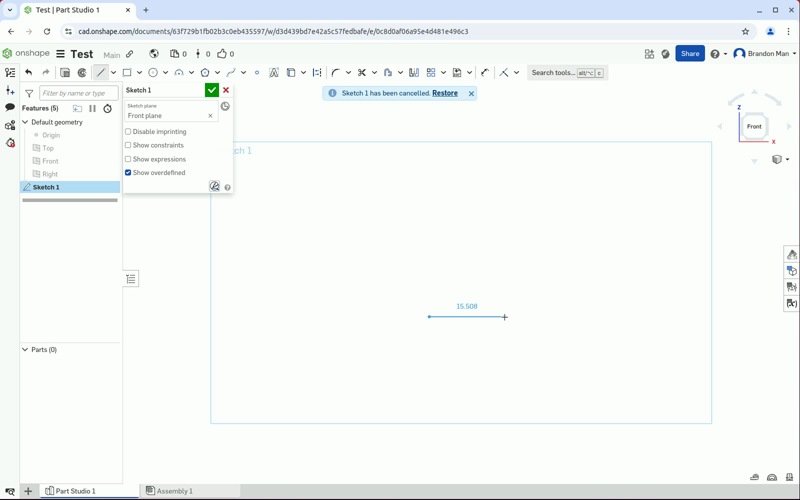
key_up(shift)
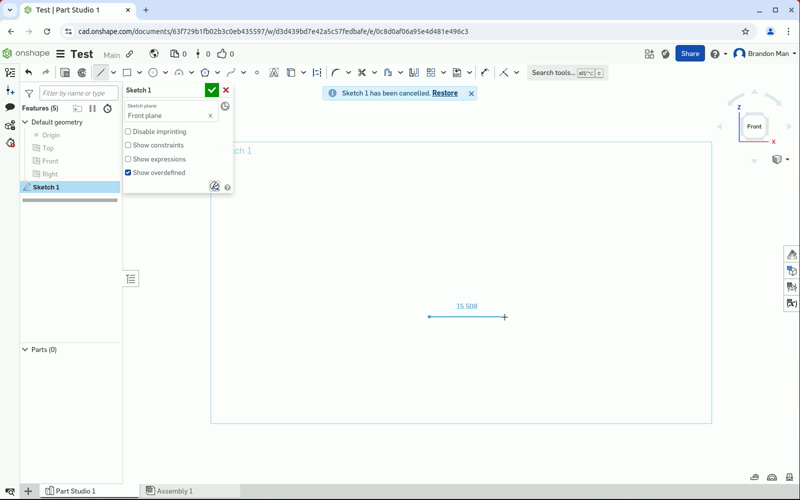
key_down(shift)
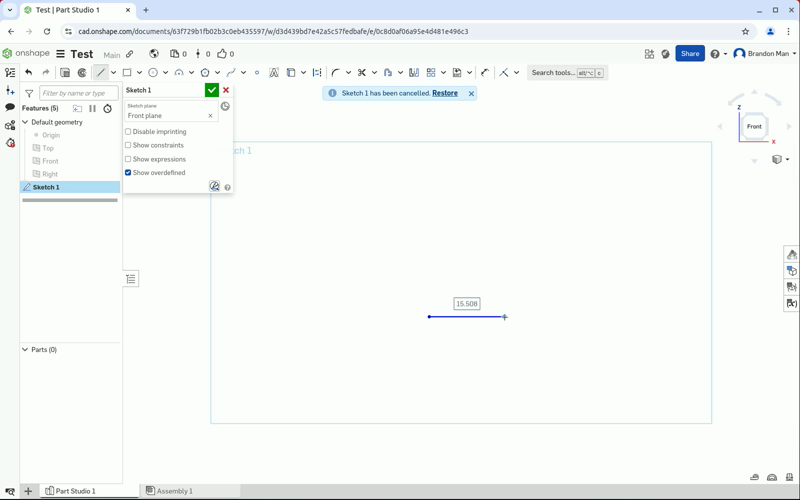
mouse_move(504, 241)
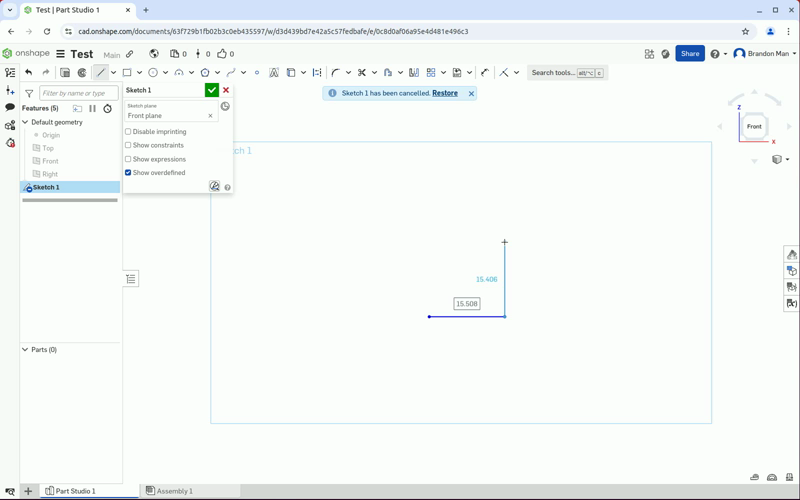
click(504, 241)
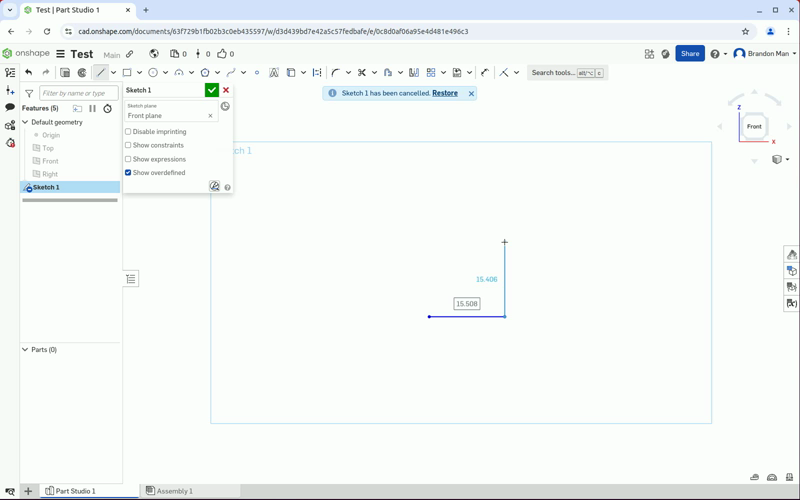
key_up(shift)
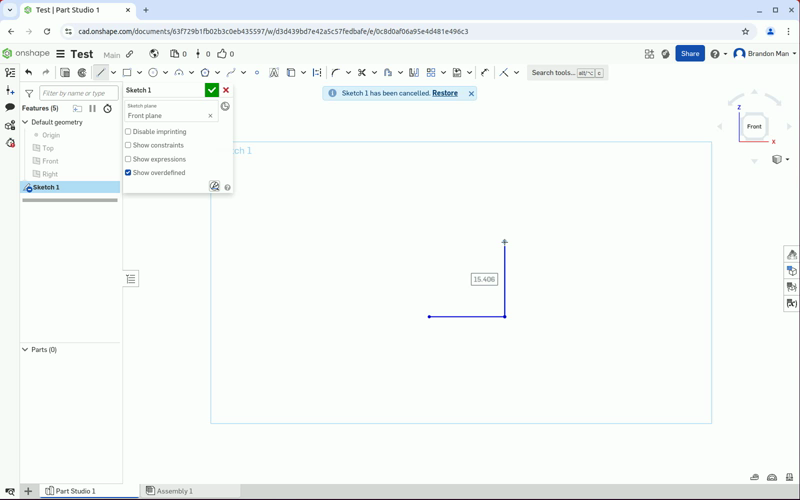
key_down(shift)
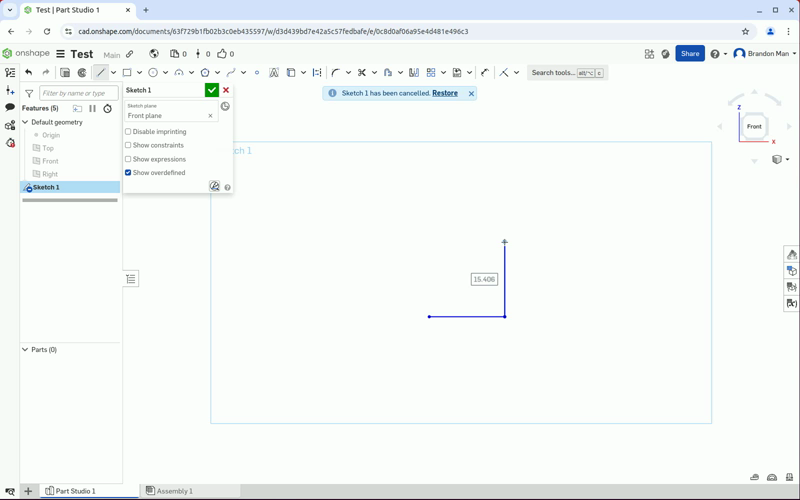
mouse_move(429, 241)
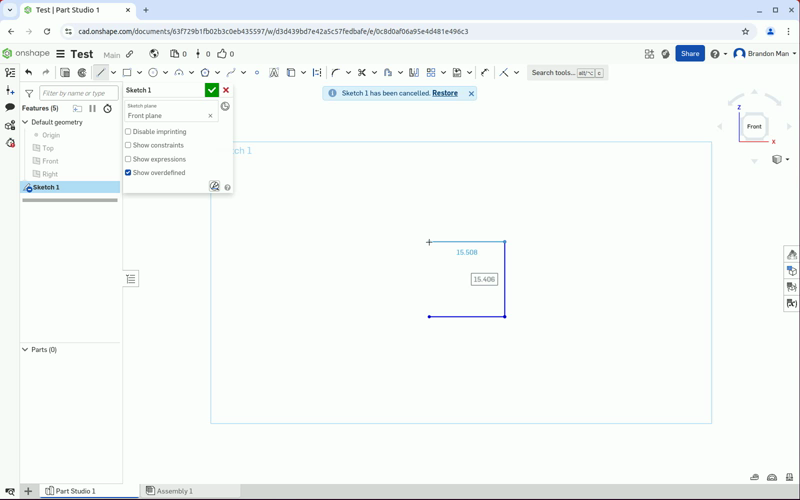
click(429, 241)
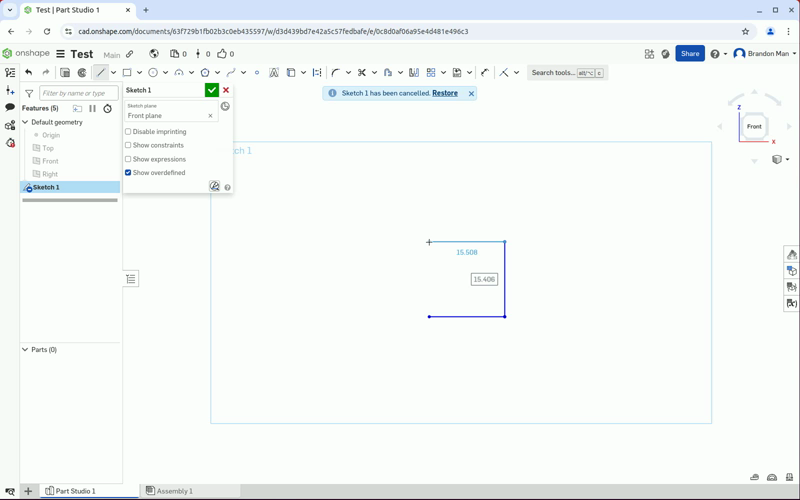
key_up(shift)
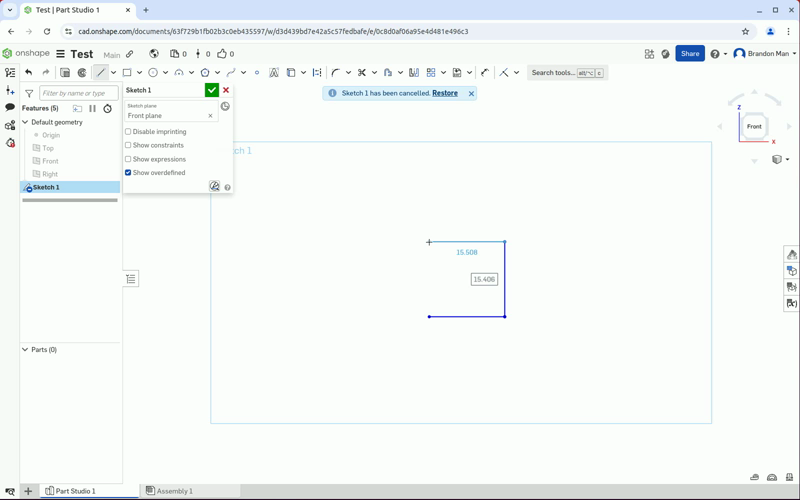
key_down(shift)
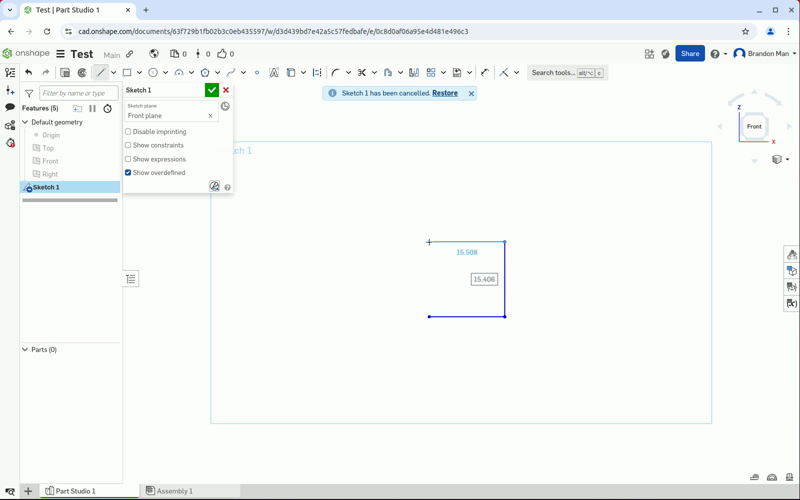
mouse_move(429, 316)
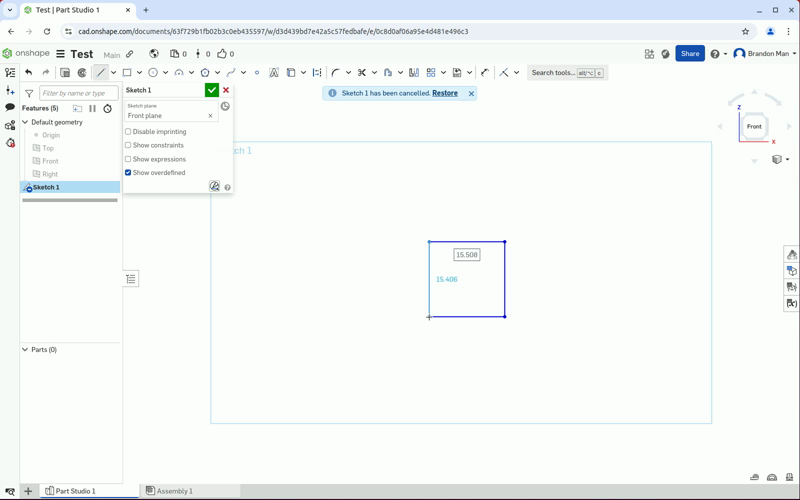
key_up(shift)
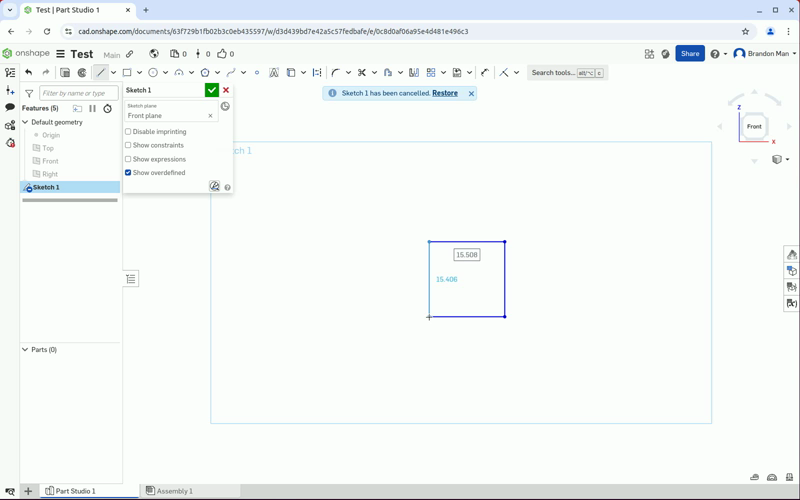
click(429, 316)
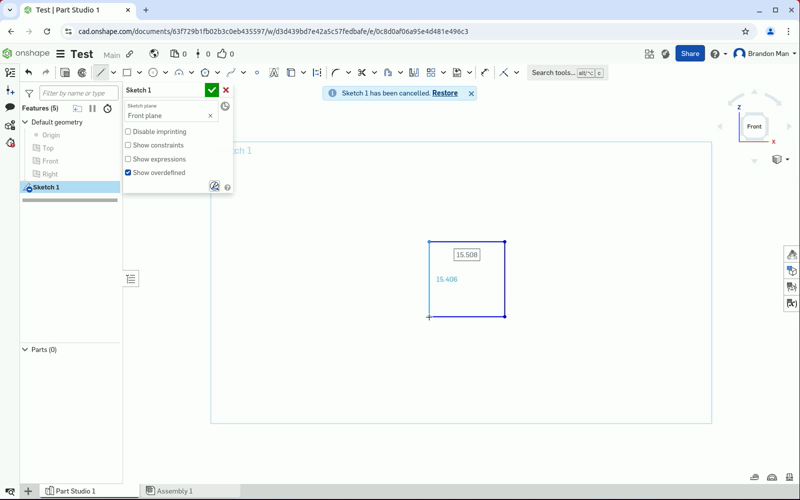
key(esc)
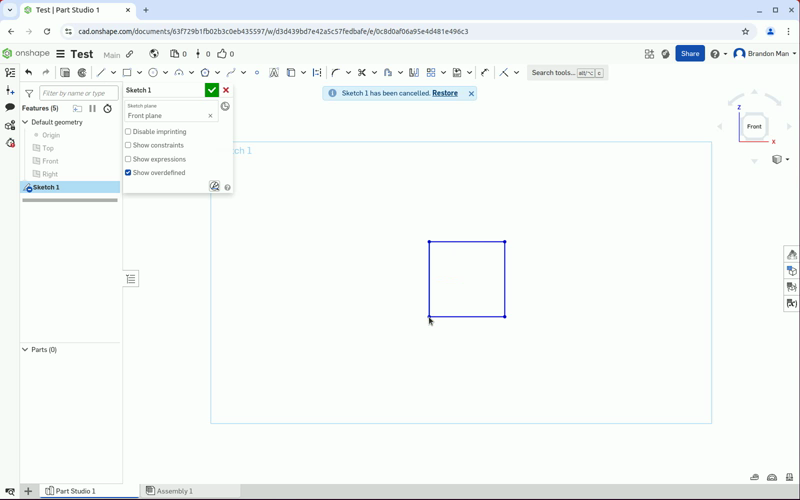
mouse_move(459, 304)
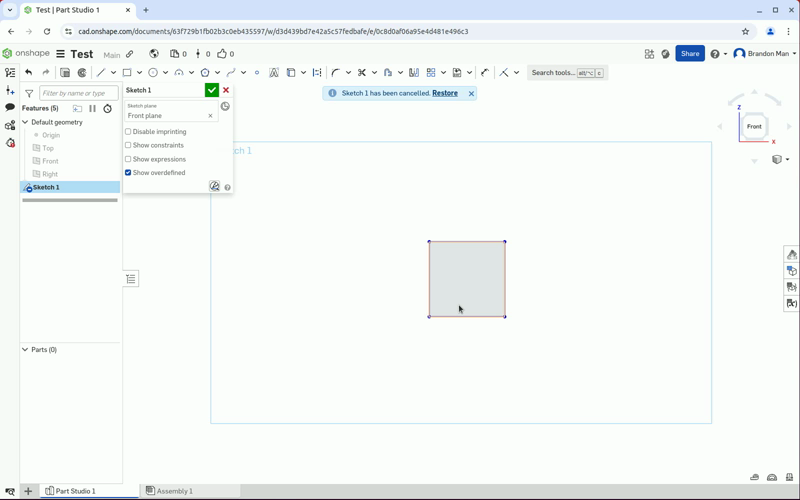
click(459, 304)
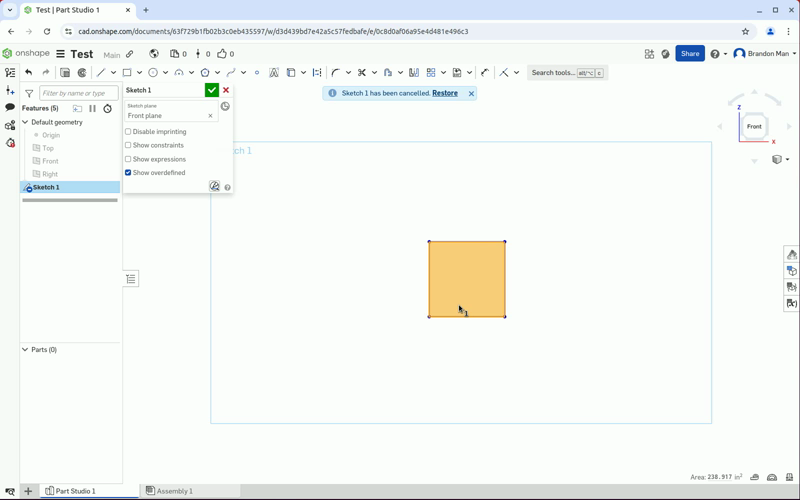
mouse_move(73, 352)
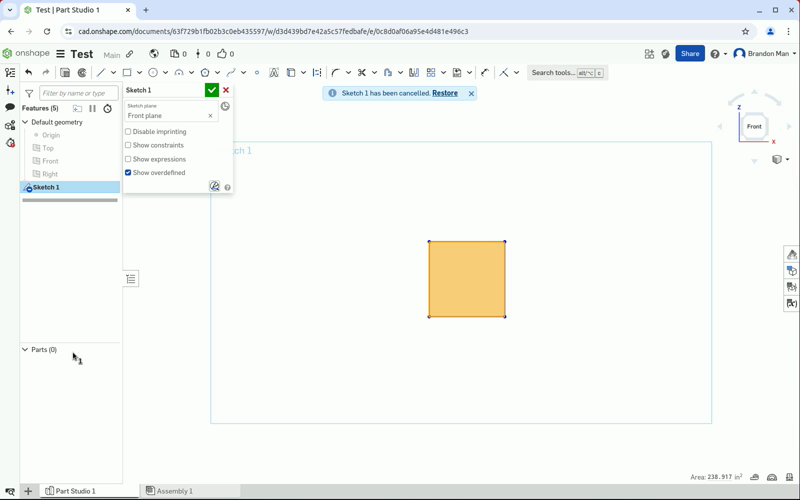
key(shift+y)
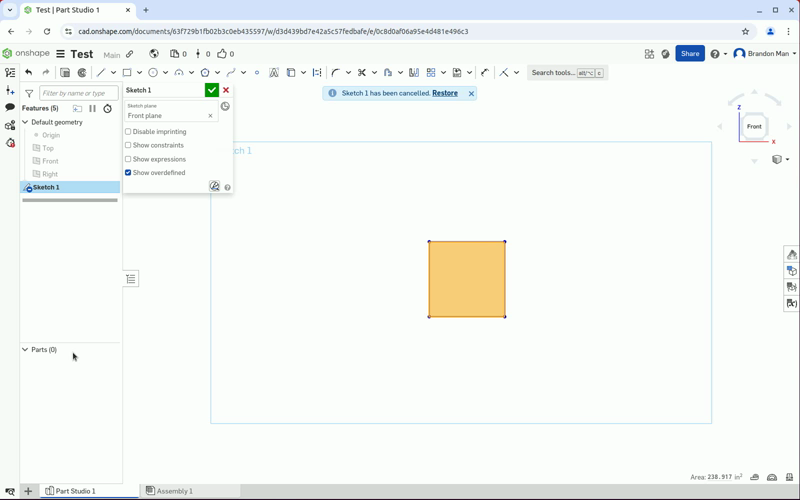
key(shift+e)
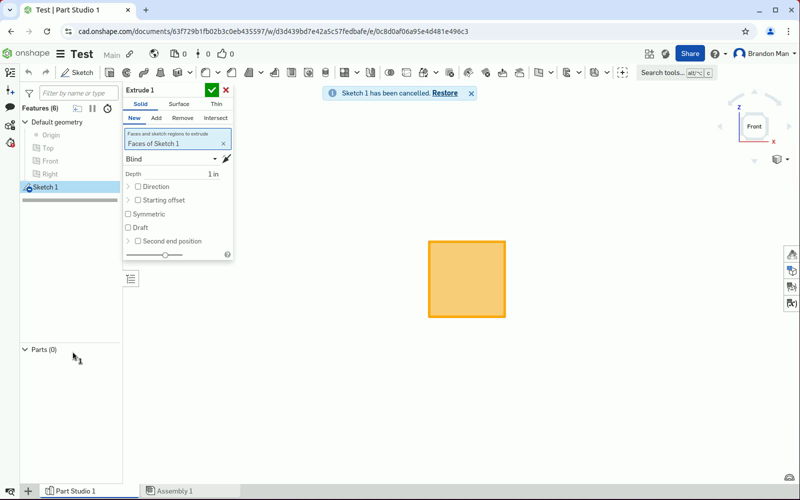
mouse_move(143, 106)
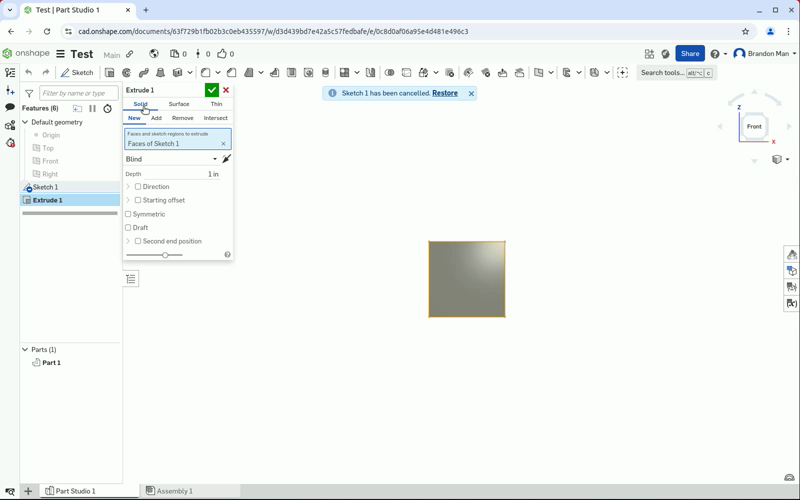
click(143, 106)
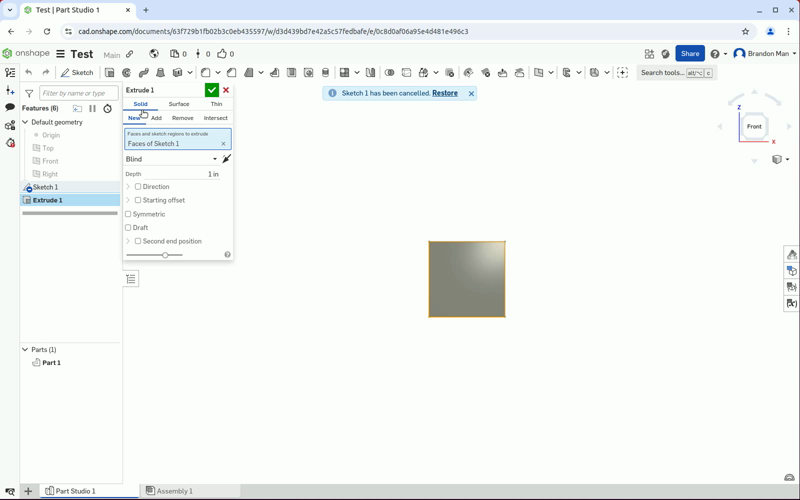
mouse_move(137, 120)
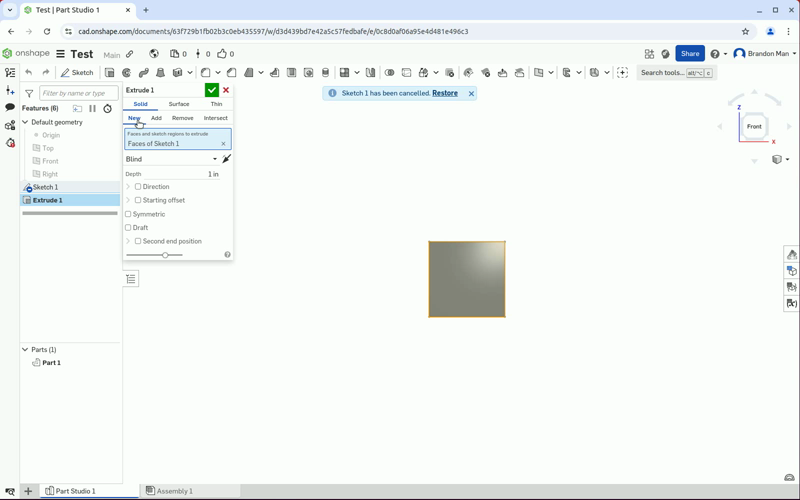
click(137, 120)
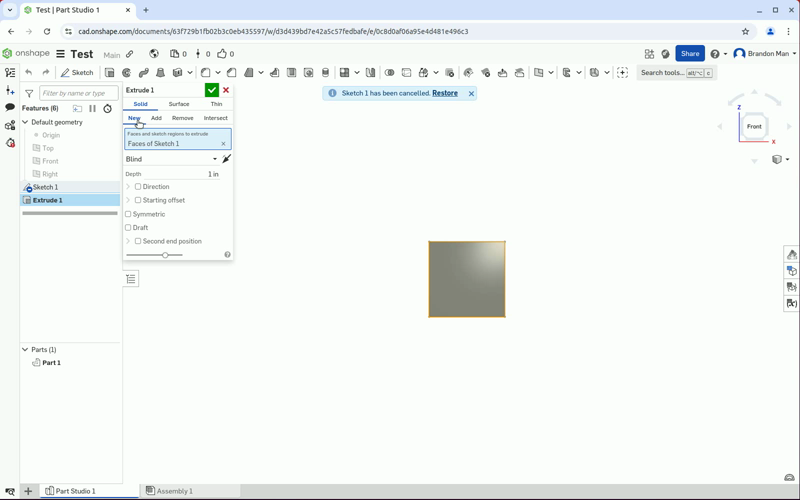
key(tab, 4)
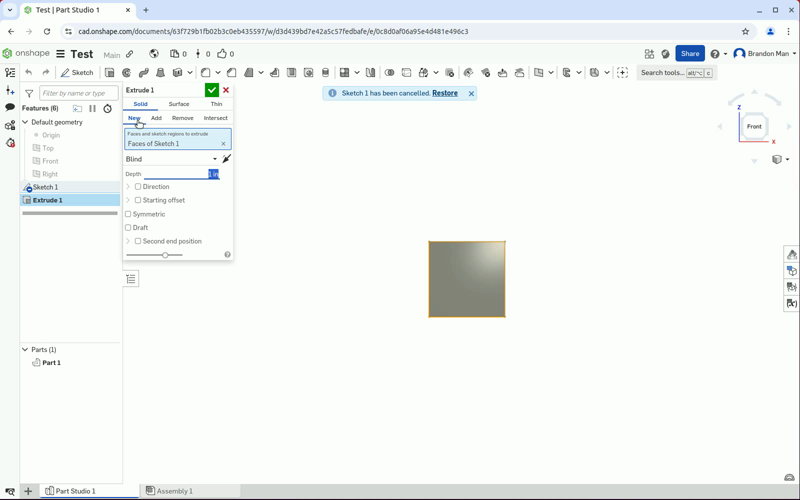
text(7.703)
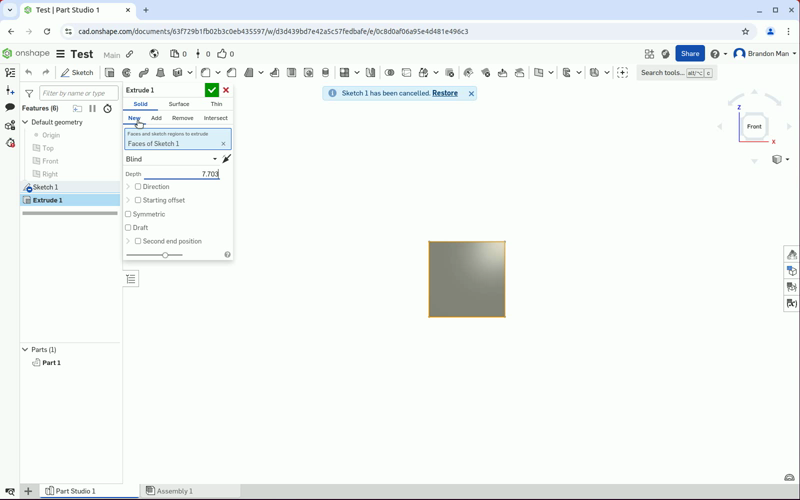
key(enter)
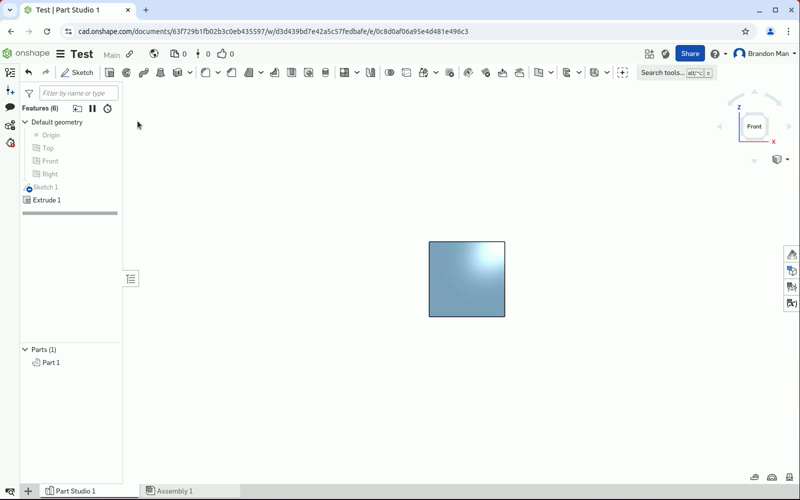
key(shift+h)
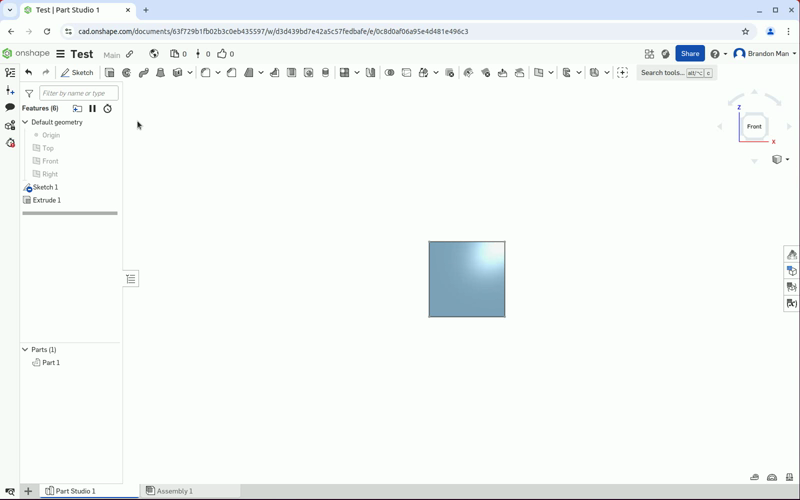
key(shift+h)
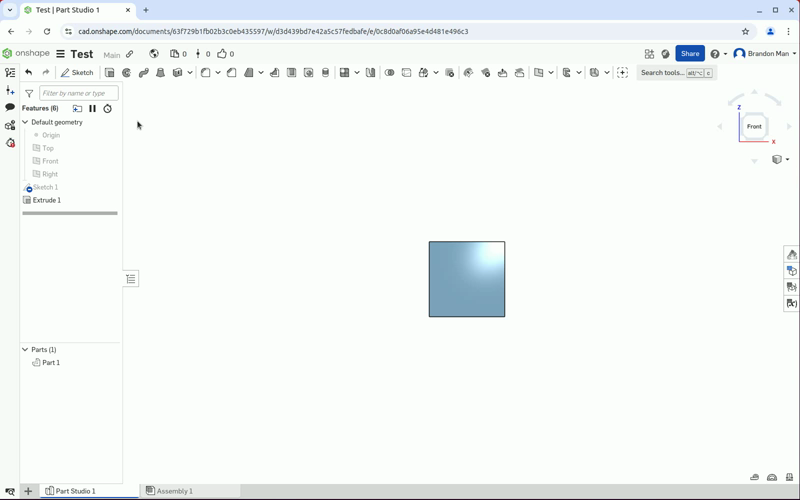
mouse_move(73, 189)
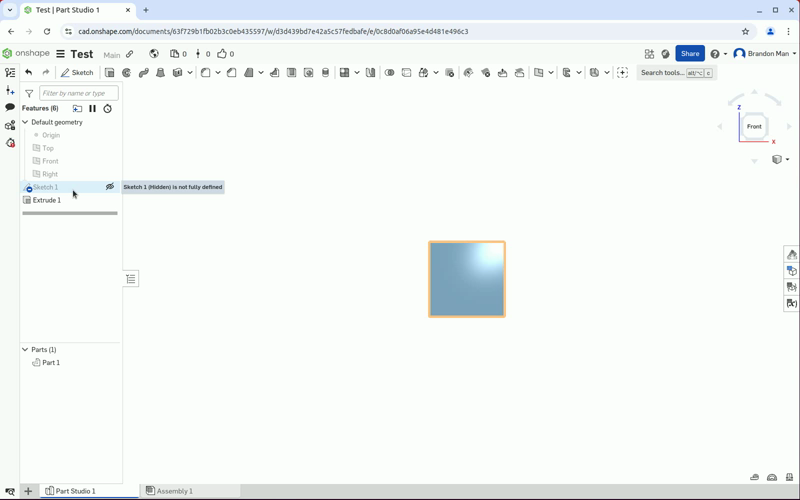
click(73, 189)
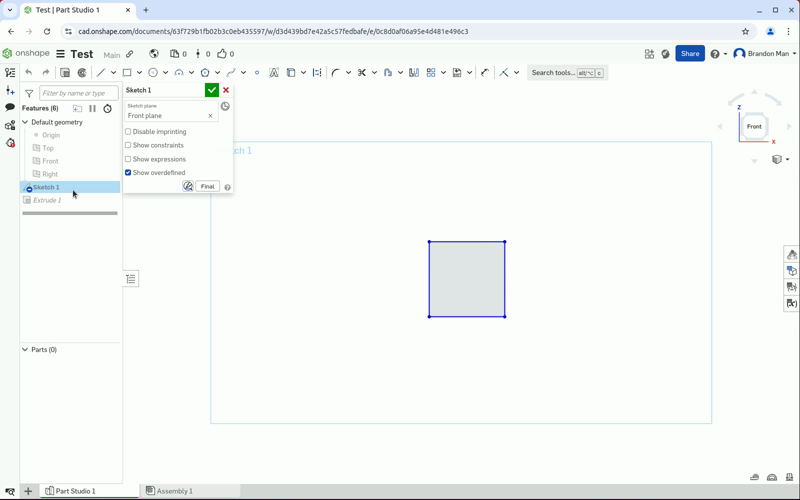
mouse_move(229, 92)
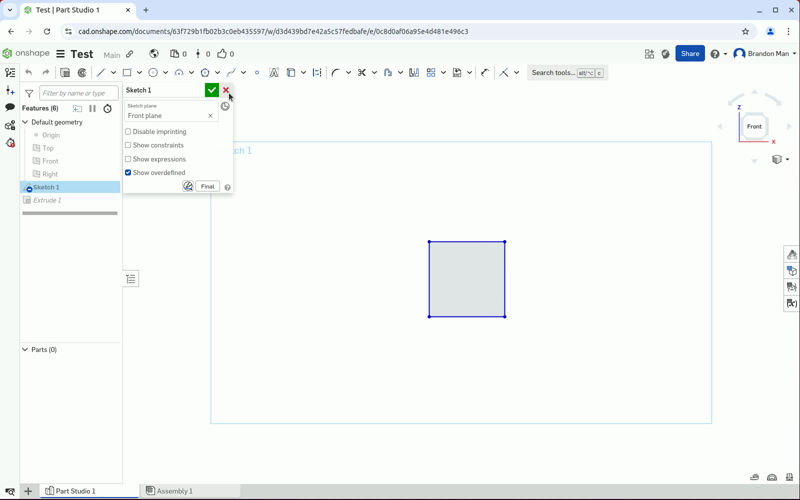
click(229, 92)
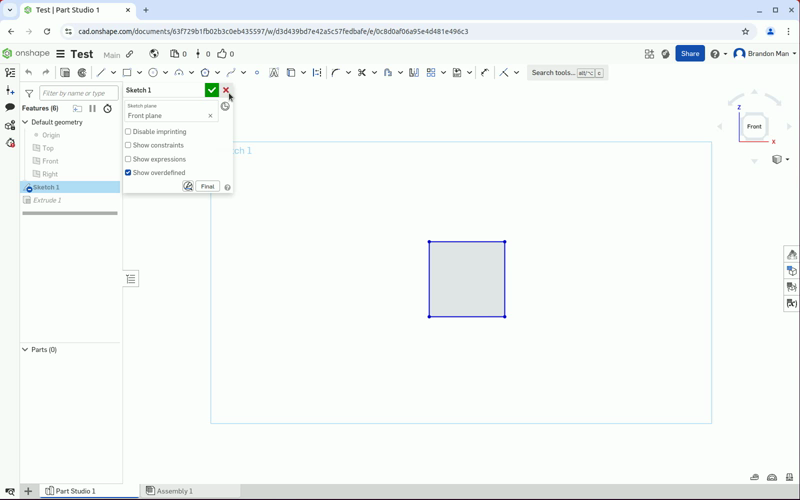
key(shift+s)
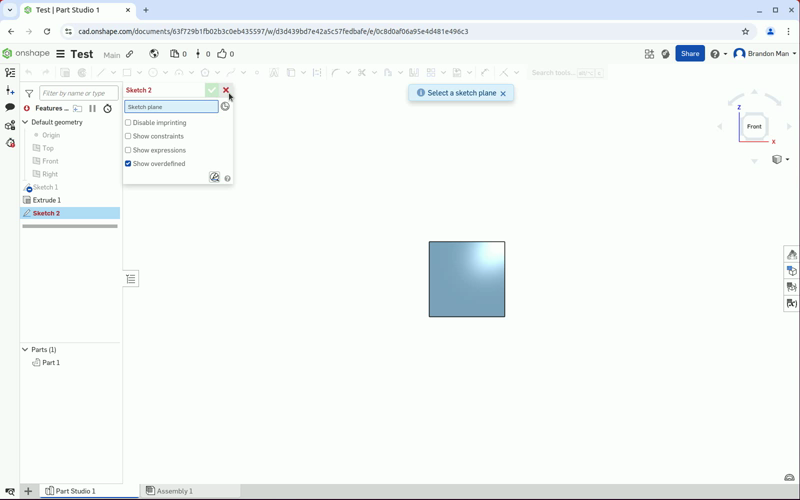
mouse_move(73, 163)
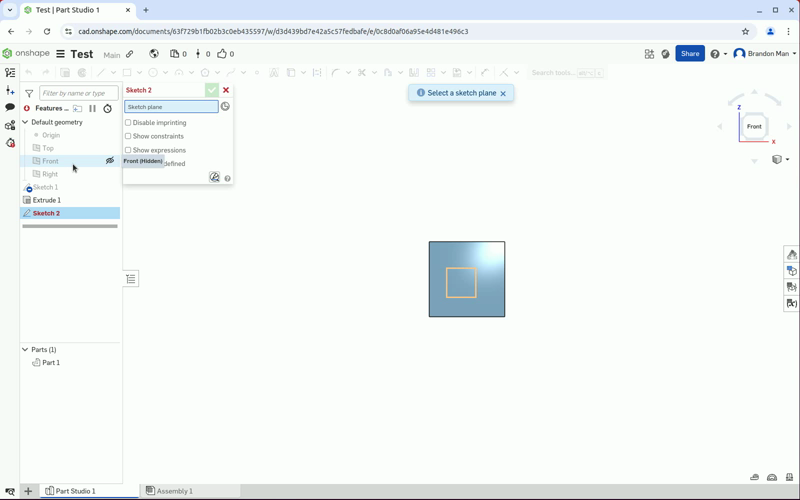
click(73, 163)
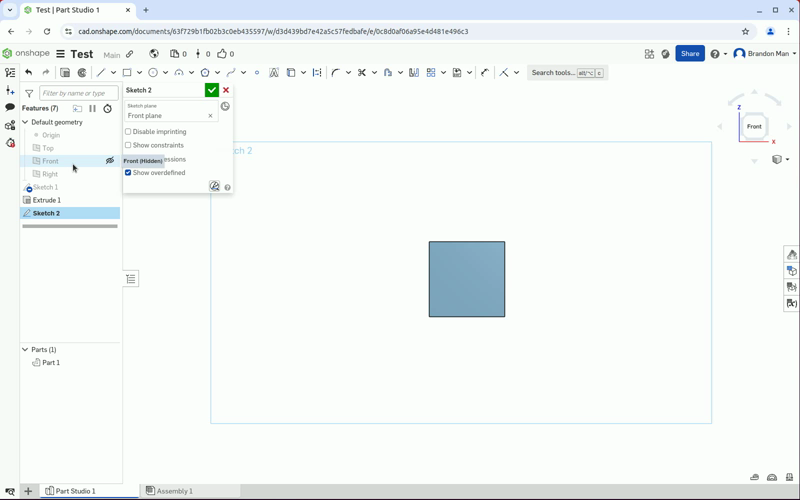
mouse_move(73, 352)
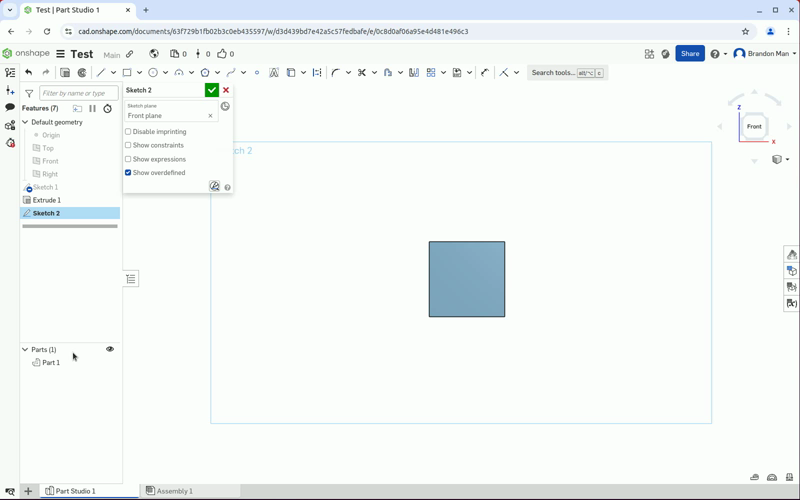
key(y)
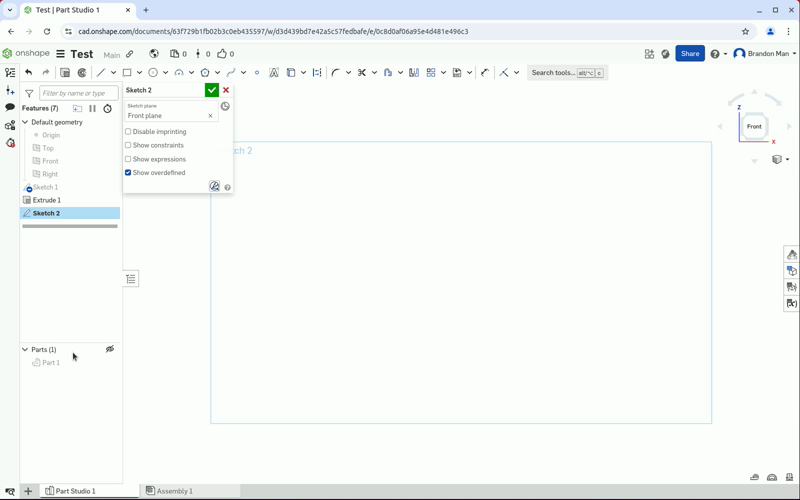
key(l)
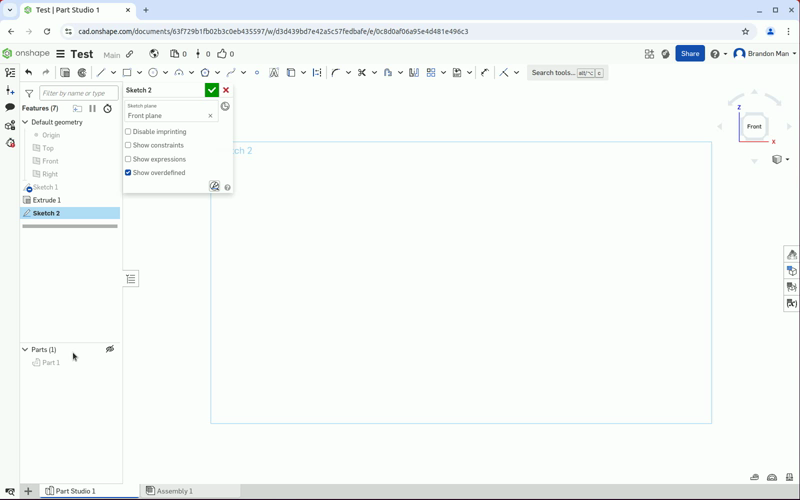
key_down(shift)
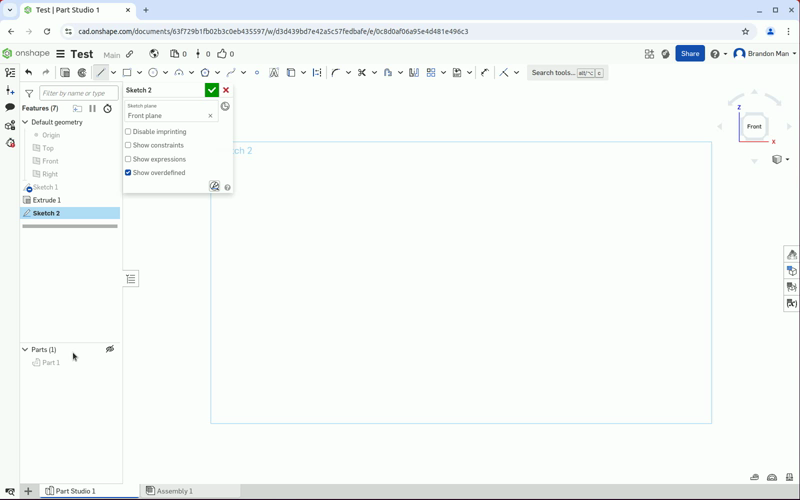
mouse_move(348, 299)
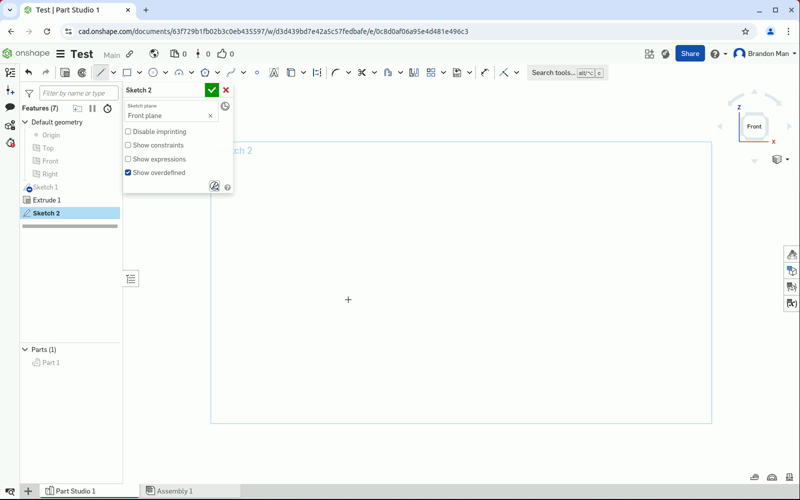
click(348, 299)
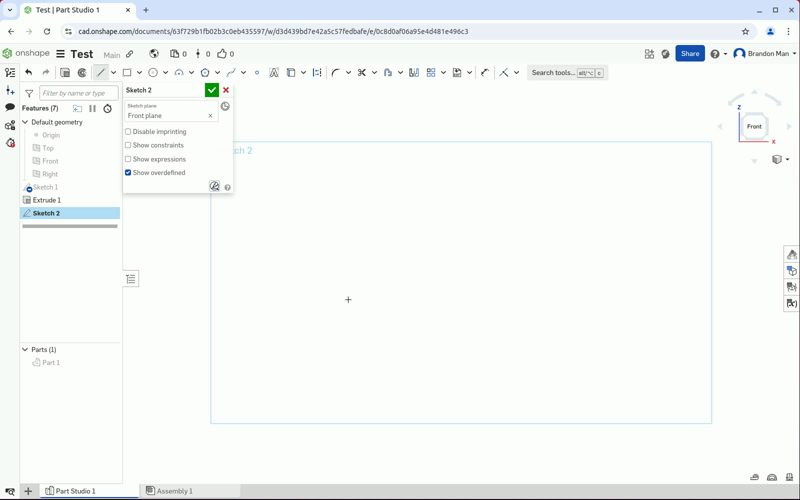
key_up(shift)
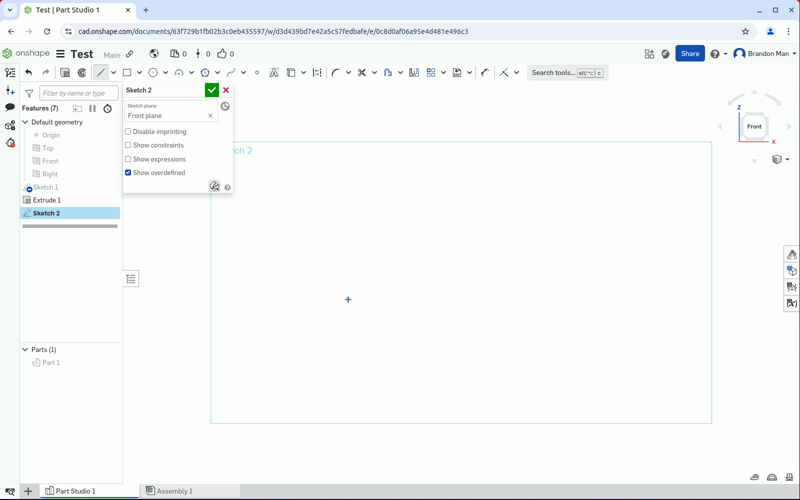
key_down(shift)
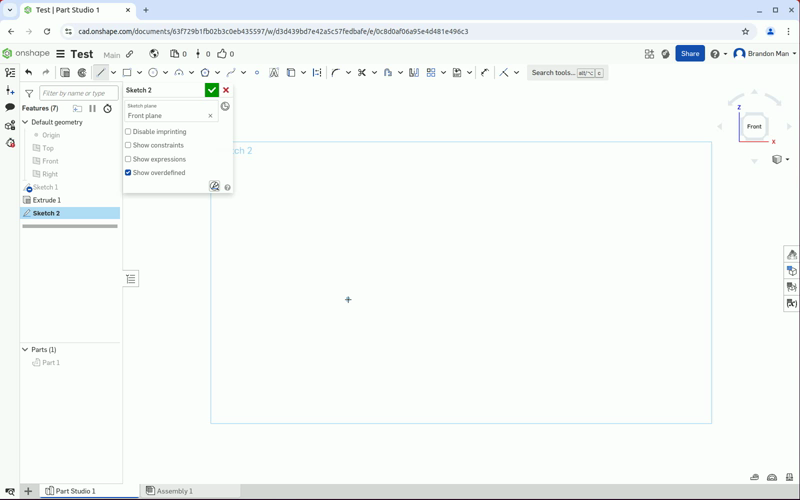
mouse_move(378, 299)
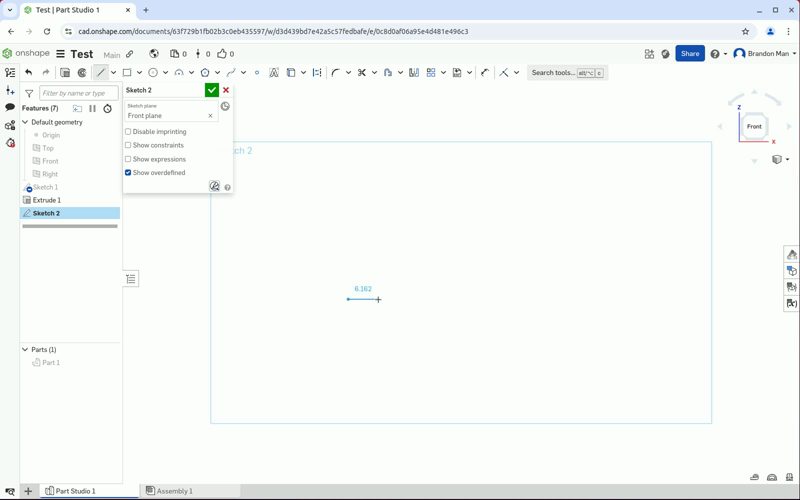
mouse_move(379, 299)
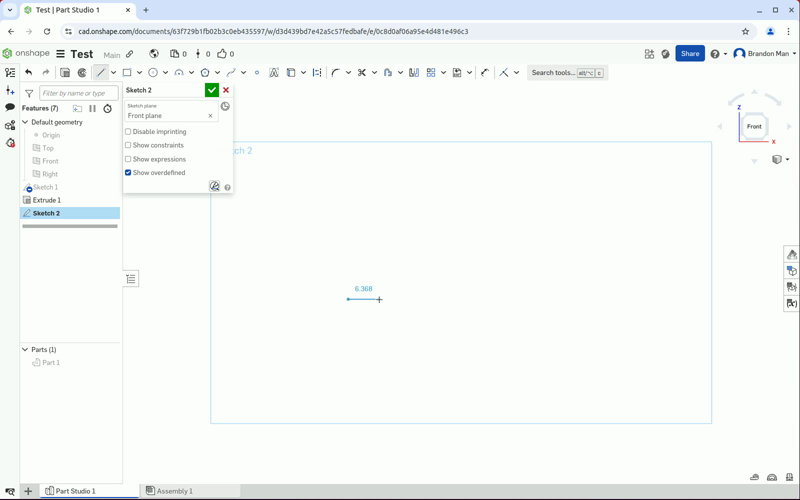
click(379, 299)
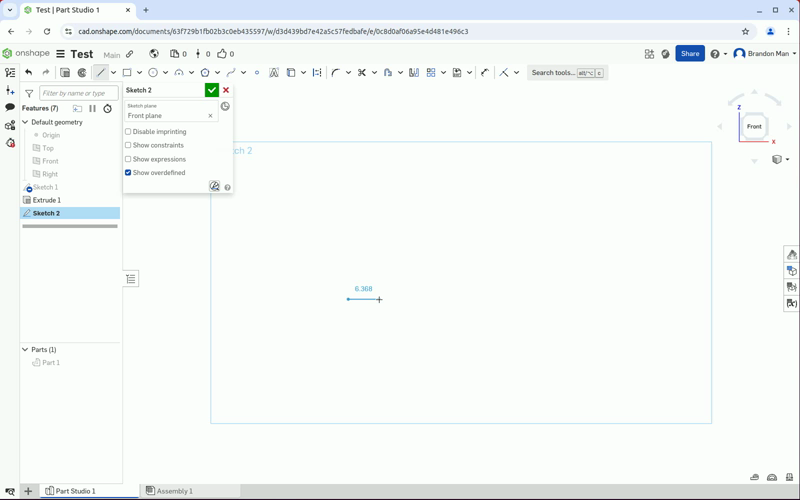
key_up(shift)
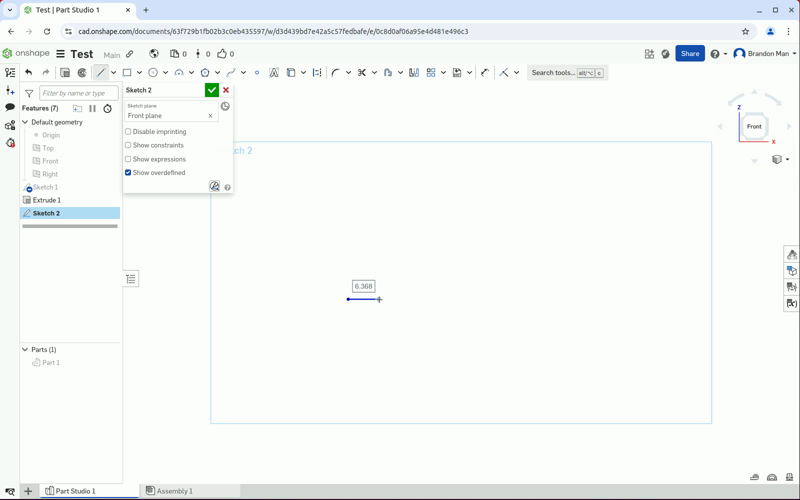
key_down(shift)
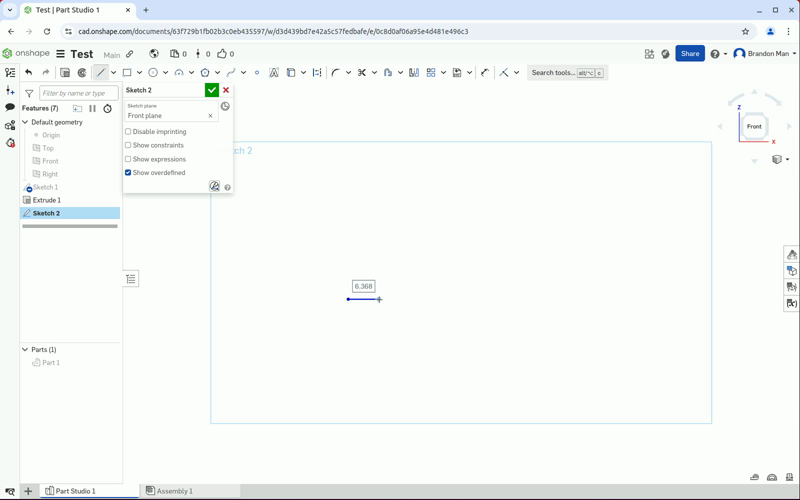
mouse_move(409, 299)
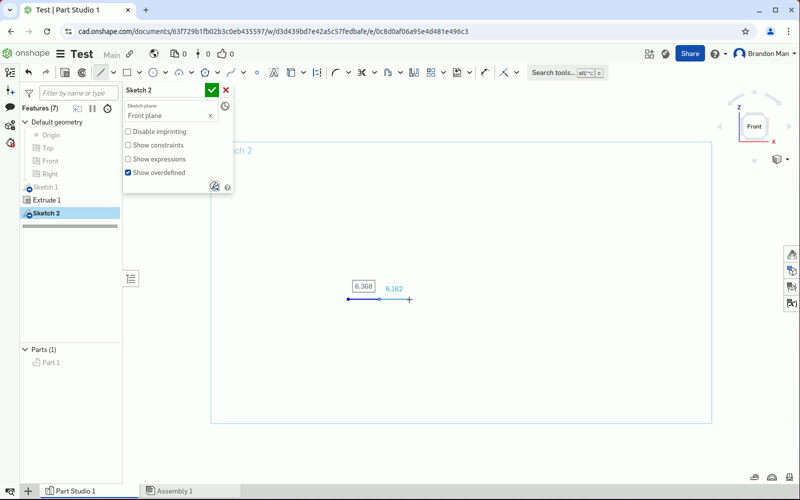
mouse_move(379, 256)
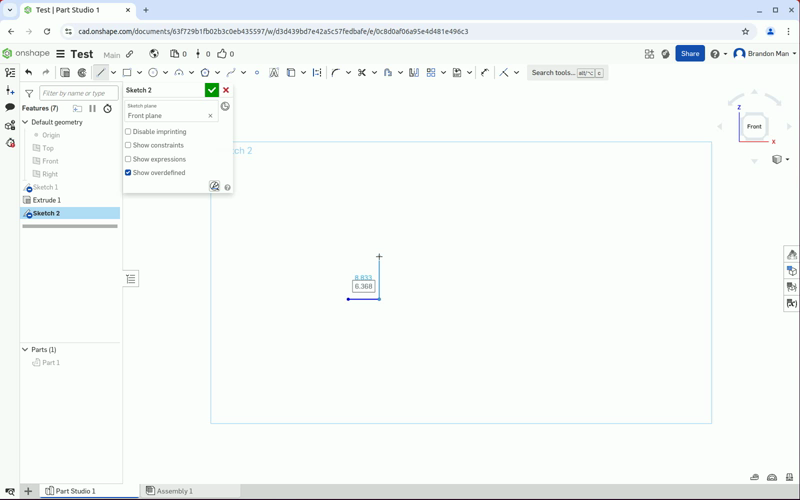
click(379, 256)
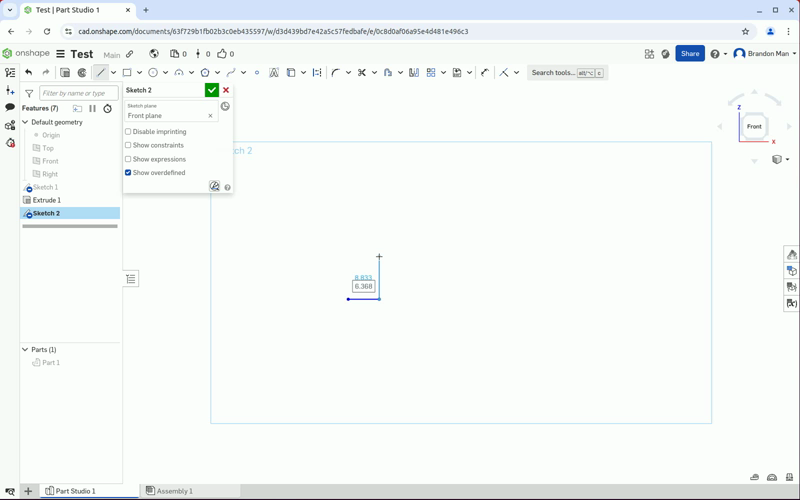
key_up(shift)
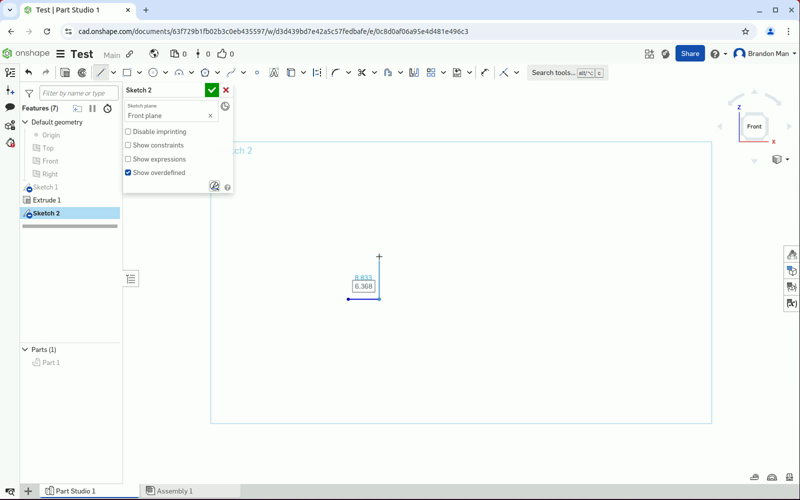
key_down(shift)
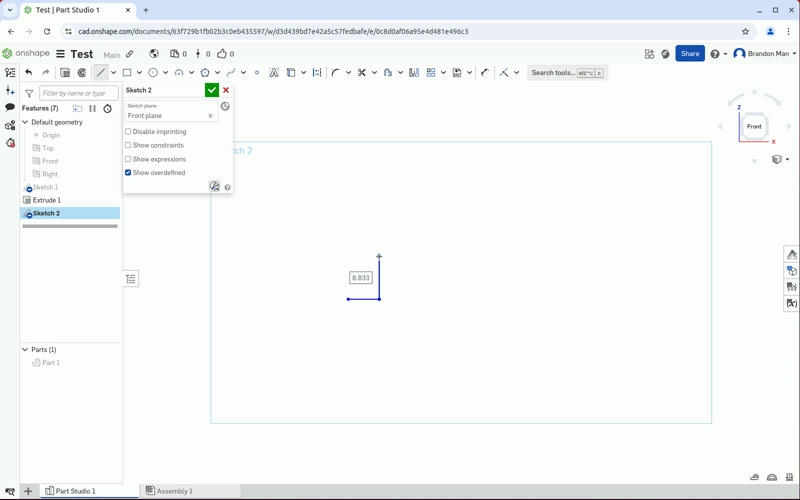
mouse_move(409, 256)
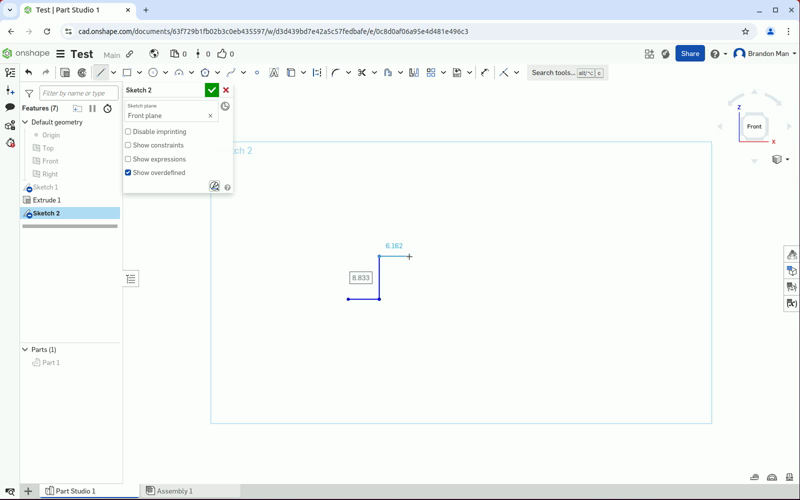
mouse_move(348, 256)
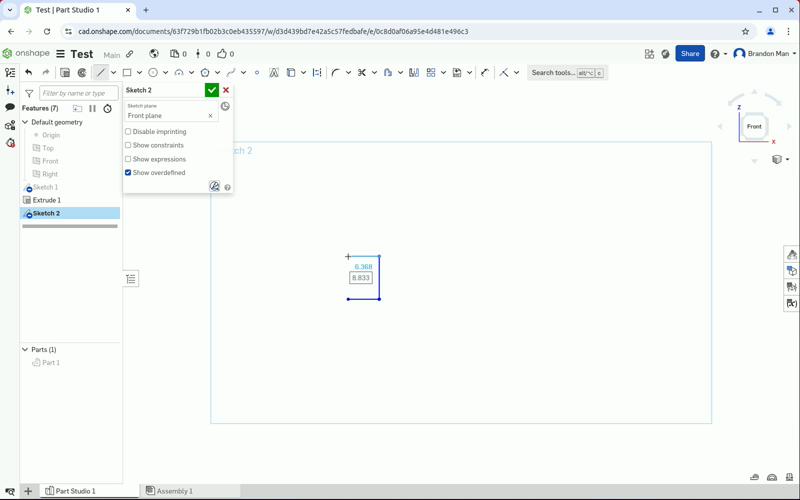
click(348, 256)
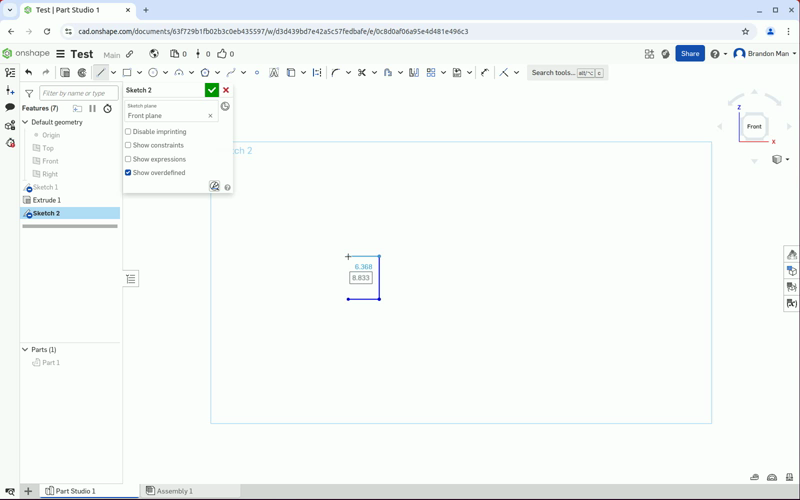
key_up(shift)
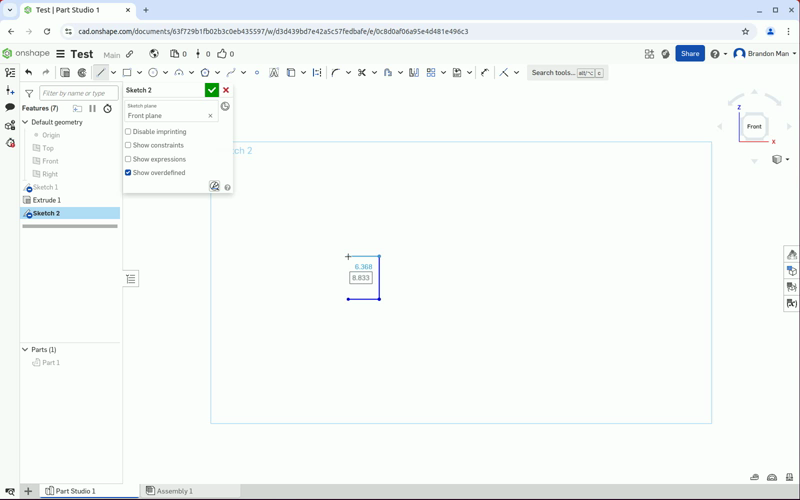
mouse_move(378, 256)
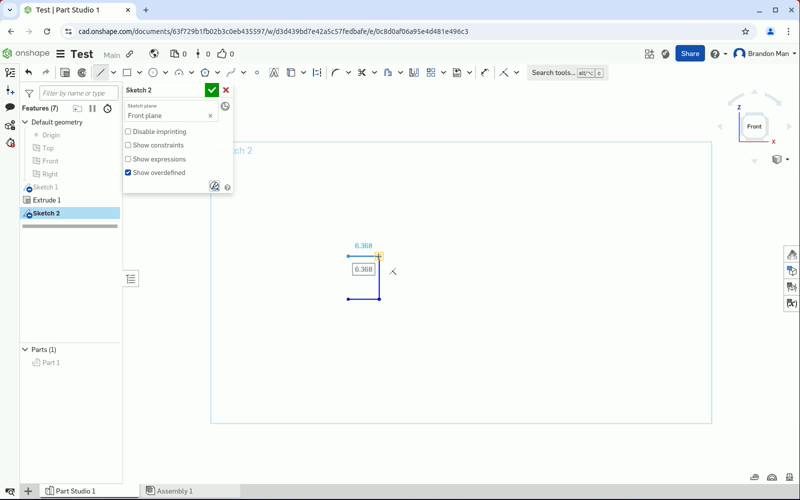
key_down(shift)
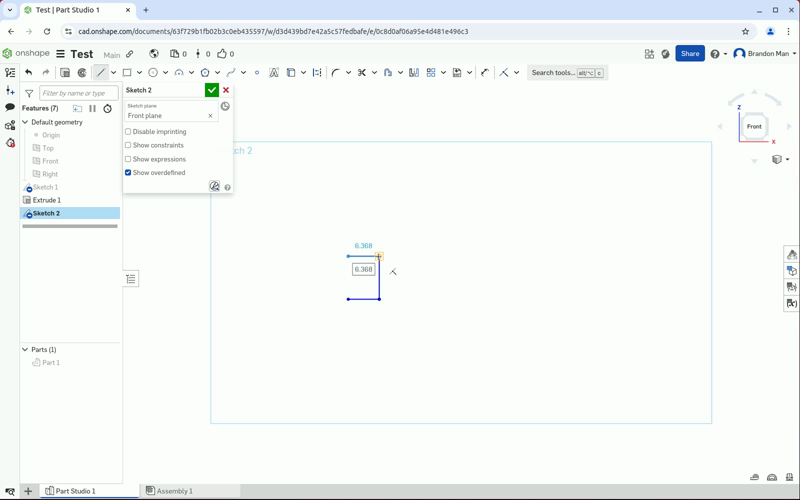
mouse_move(348, 299)
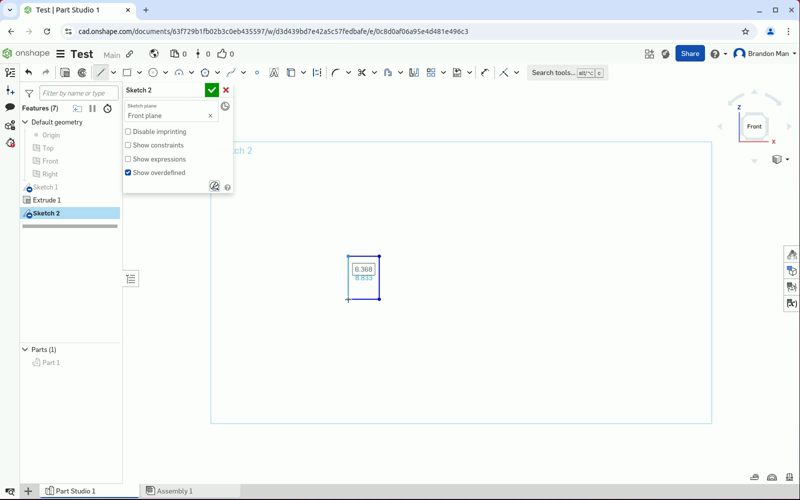
key_up(shift)
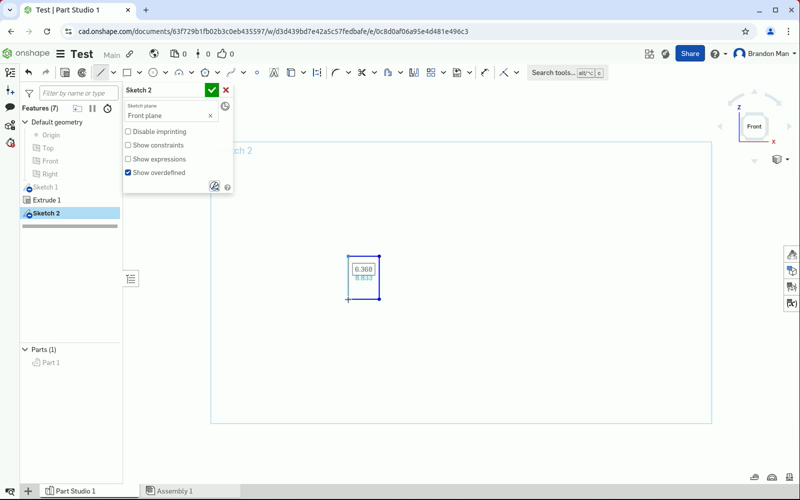
click(348, 299)
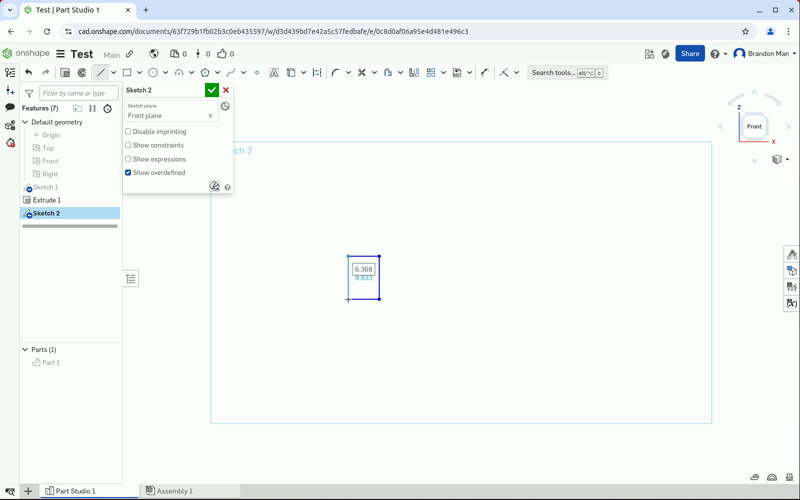
key(esc)
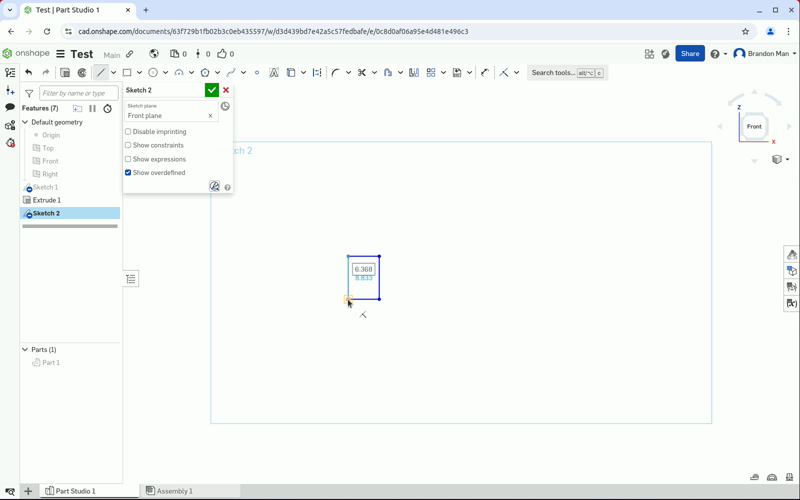
mouse_move(375, 265)
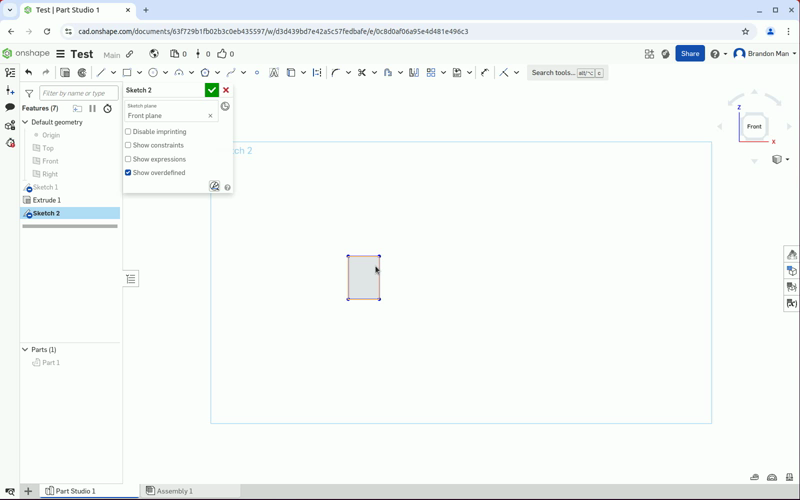
scroll(6)
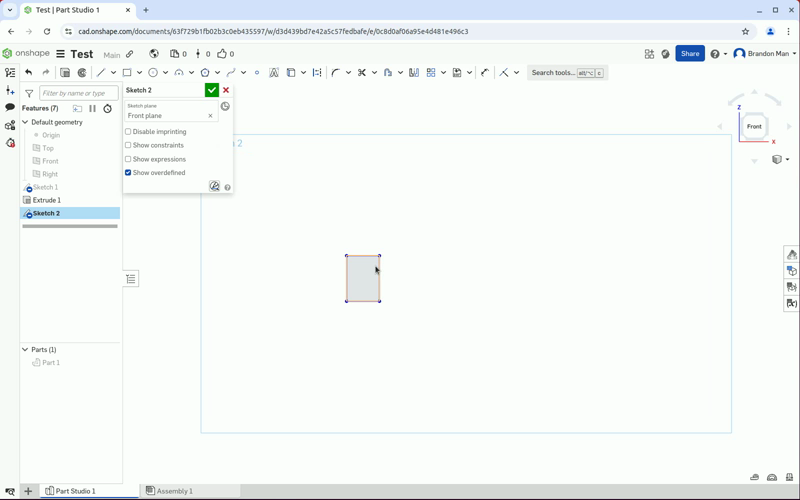
scroll(6)
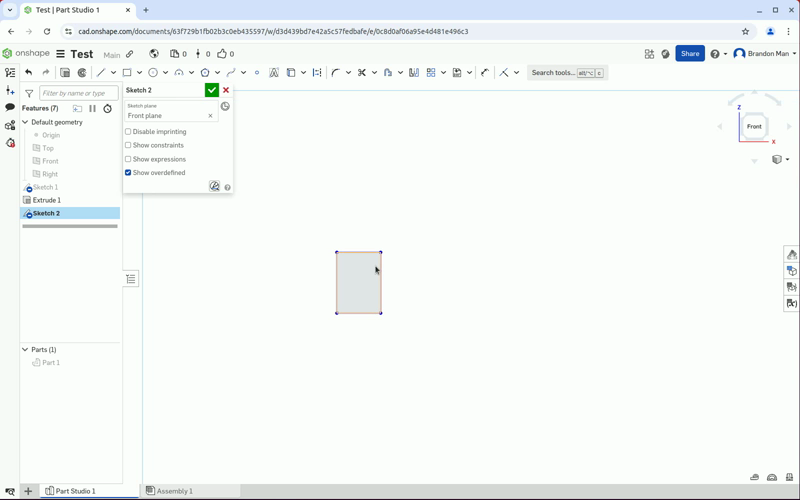
scroll(6)
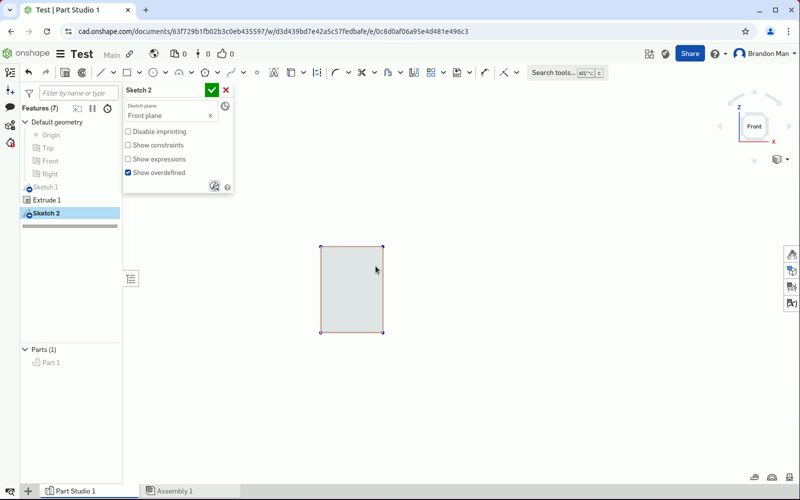
scroll(6)
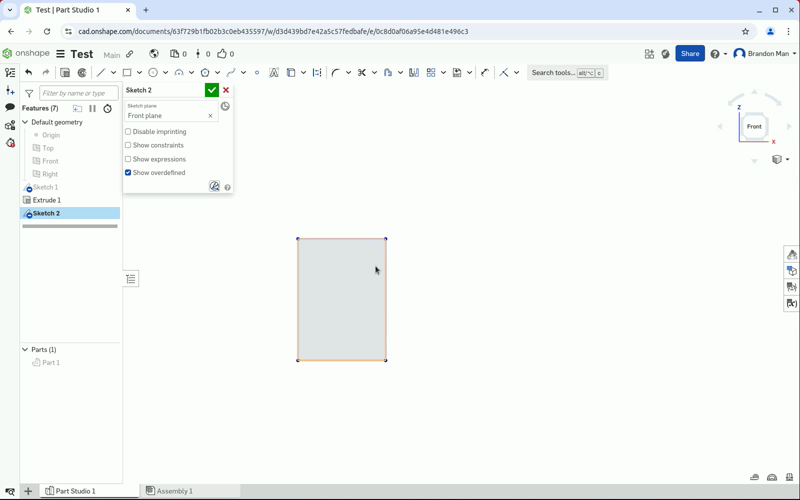
scroll(6)
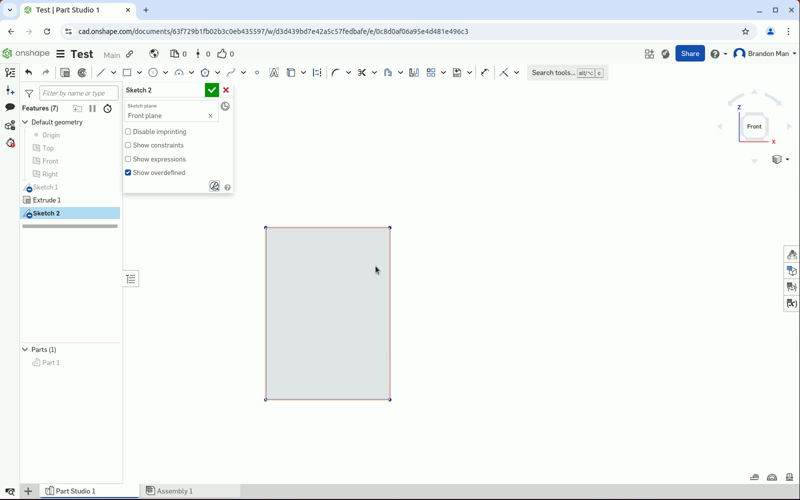
scroll(6)
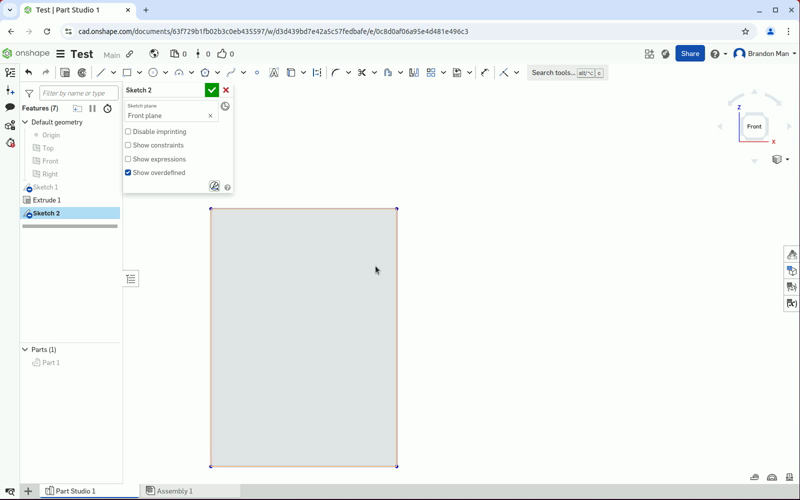
scroll(6)
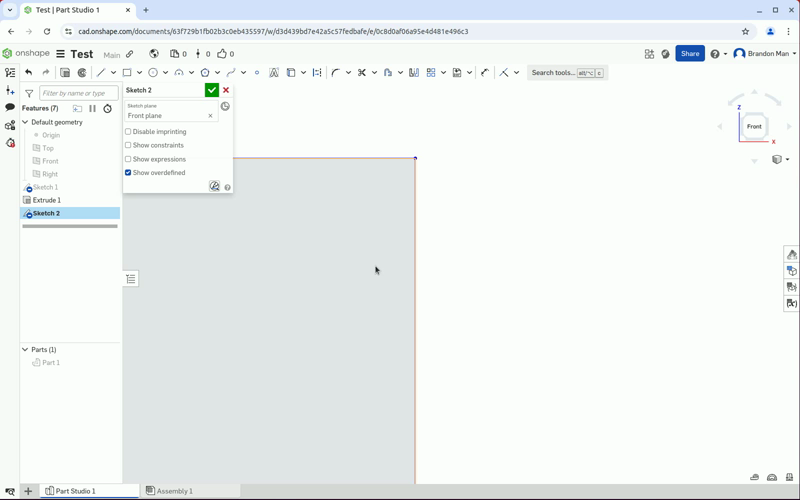
click(375, 265)
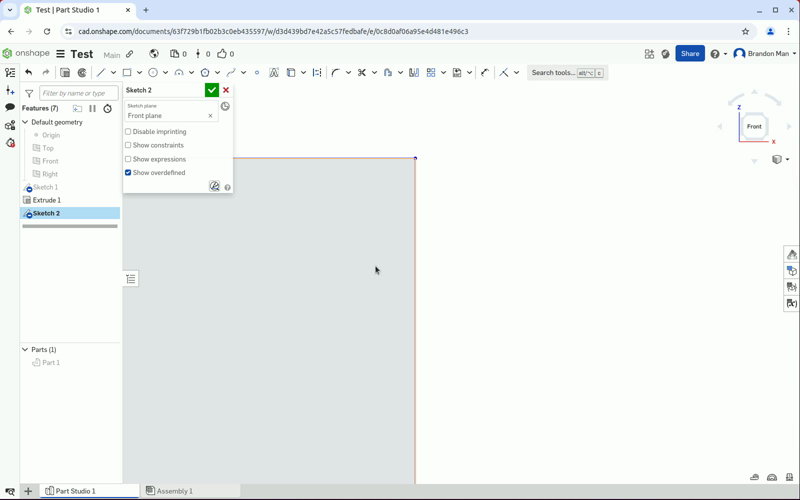
scroll(-6)
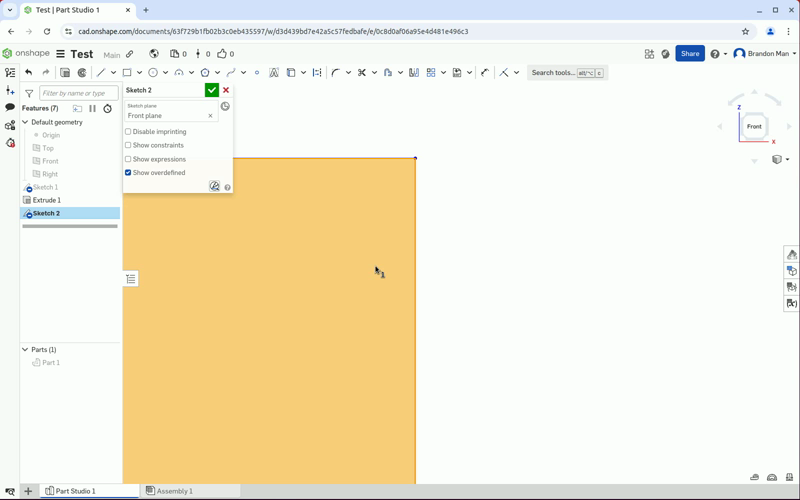
scroll(-6)
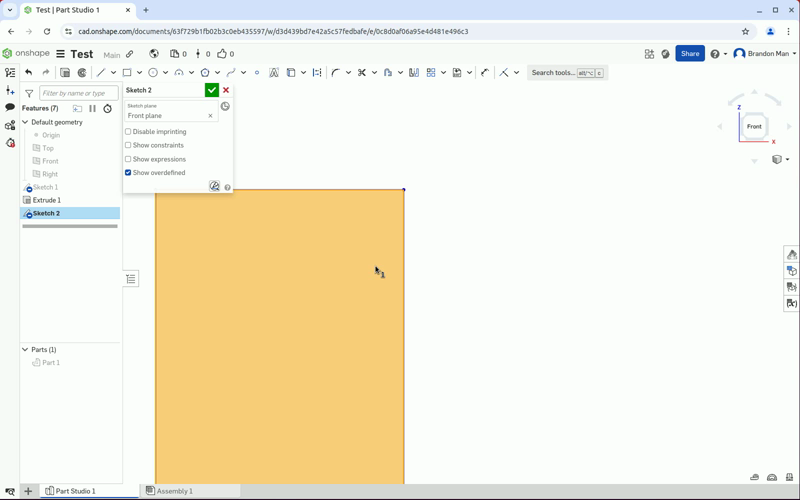
scroll(-6)
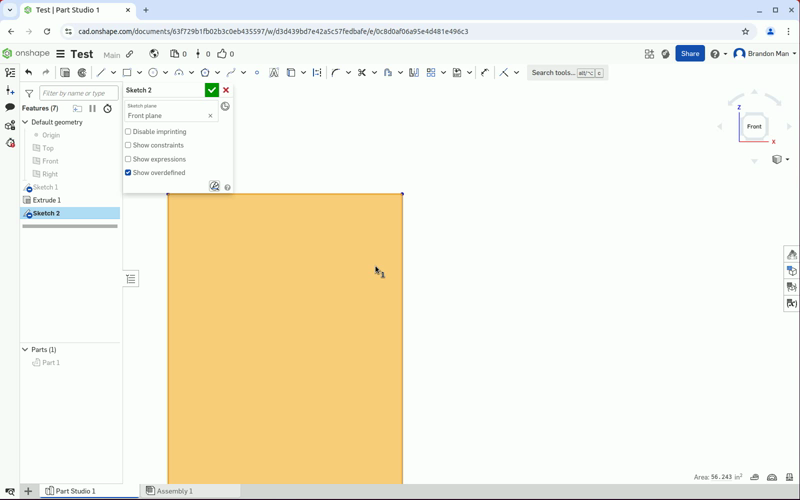
scroll(-6)
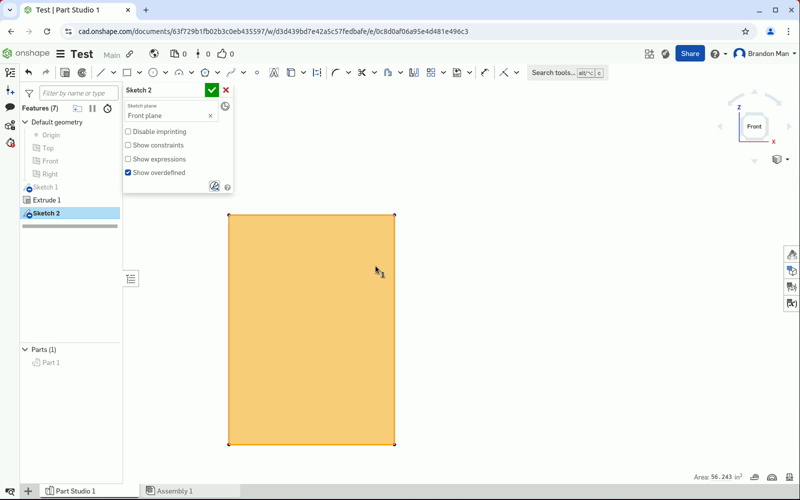
scroll(-6)
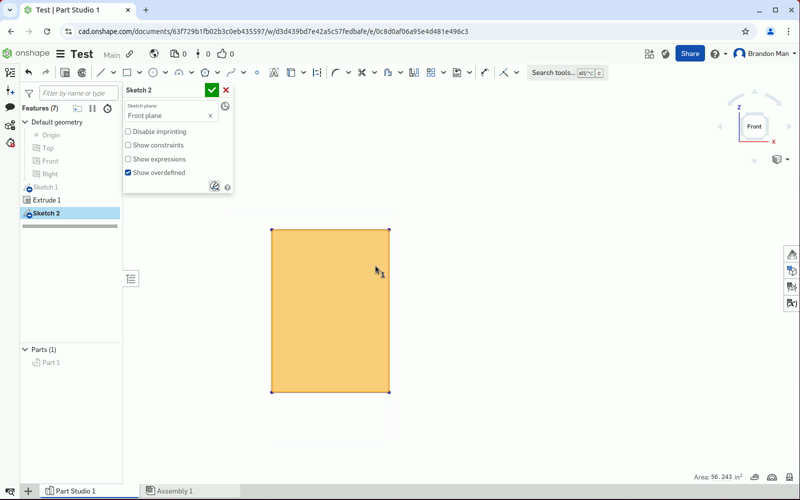
scroll(-6)
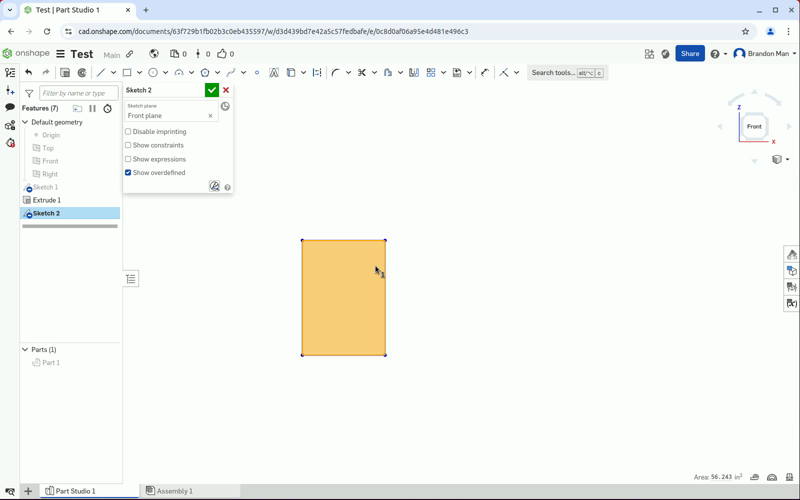
scroll(-6)
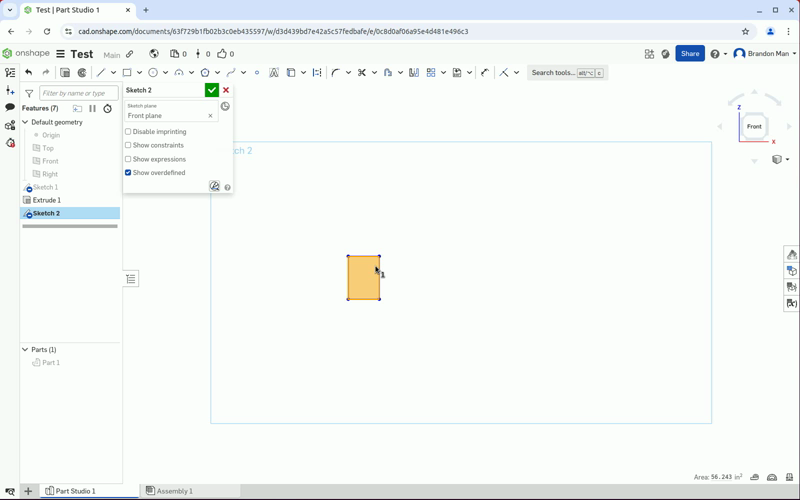
mouse_move(73, 352)
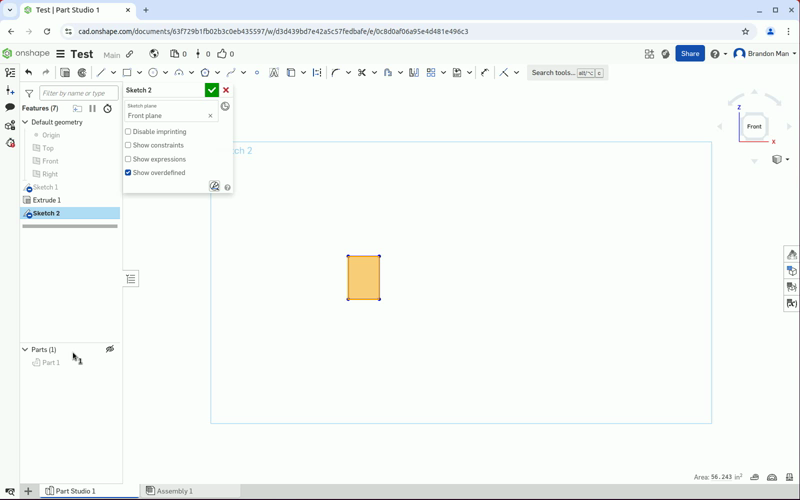
key(shift+y)
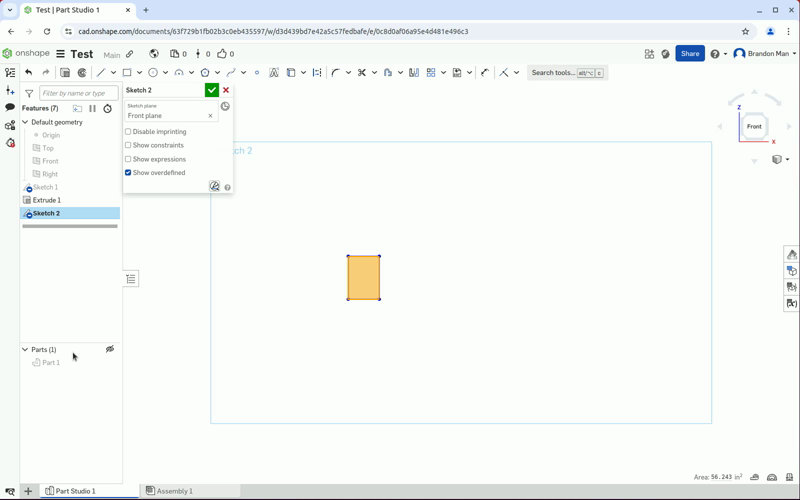
key(shift+e)
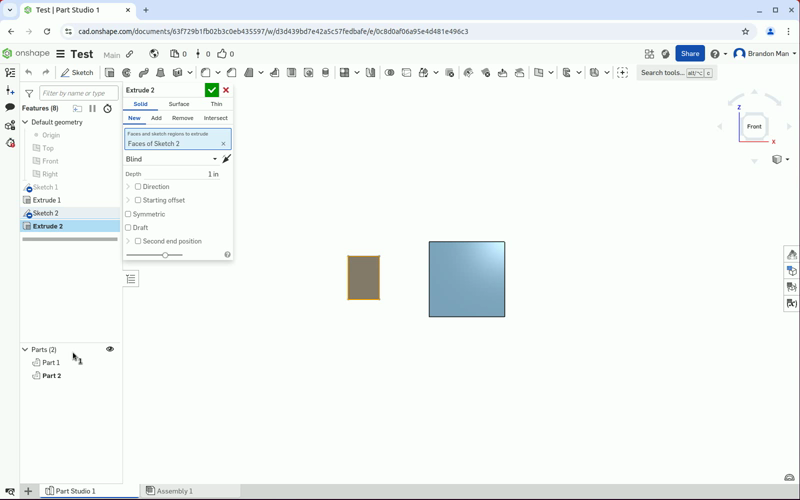
mouse_move(143, 106)
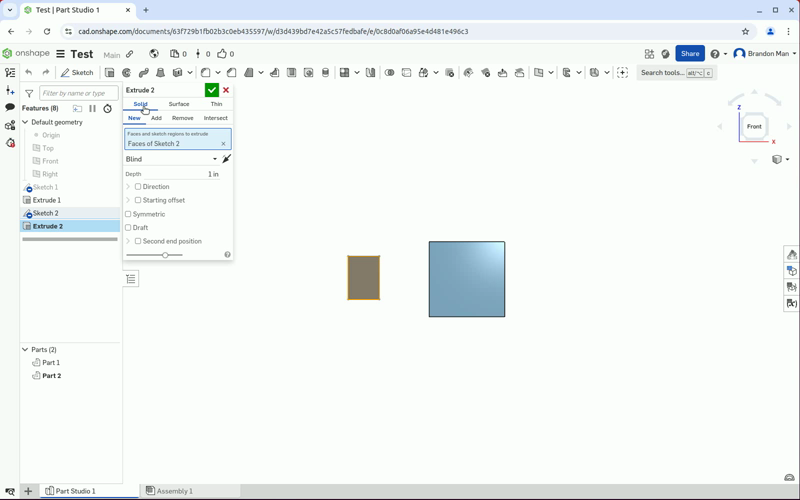
click(143, 106)
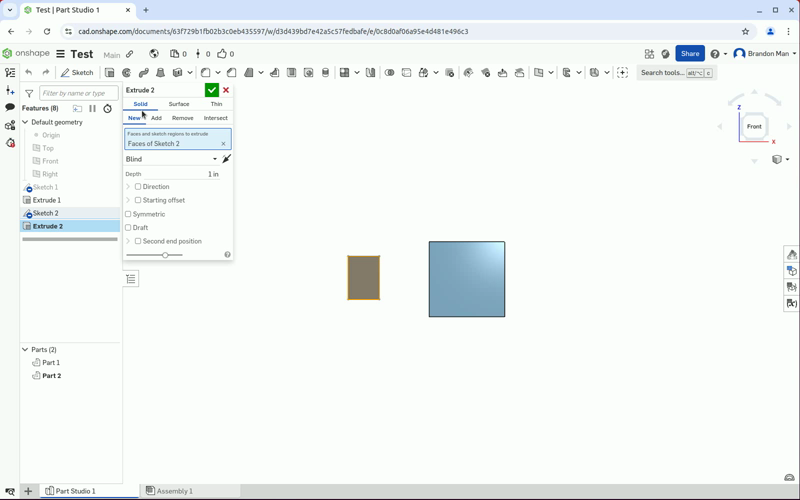
mouse_move(137, 120)
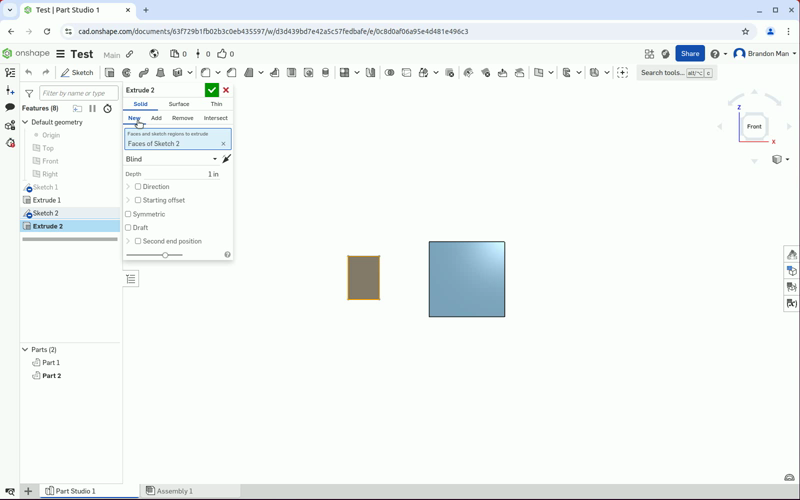
click(137, 120)
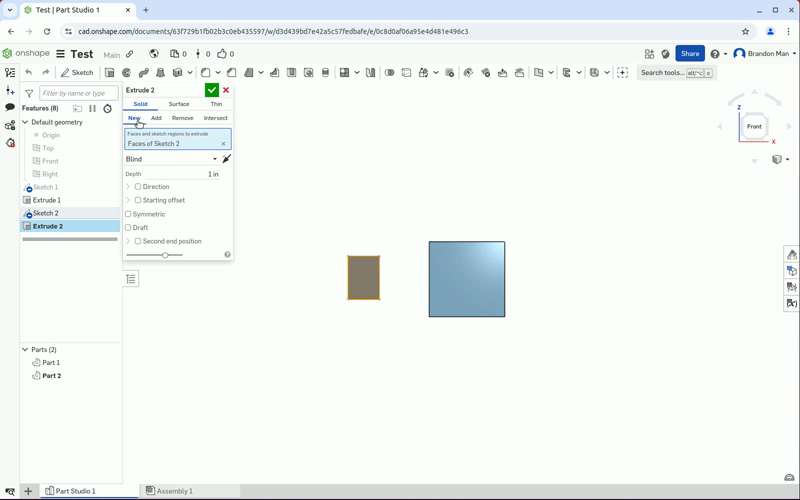
key(tab, 4)
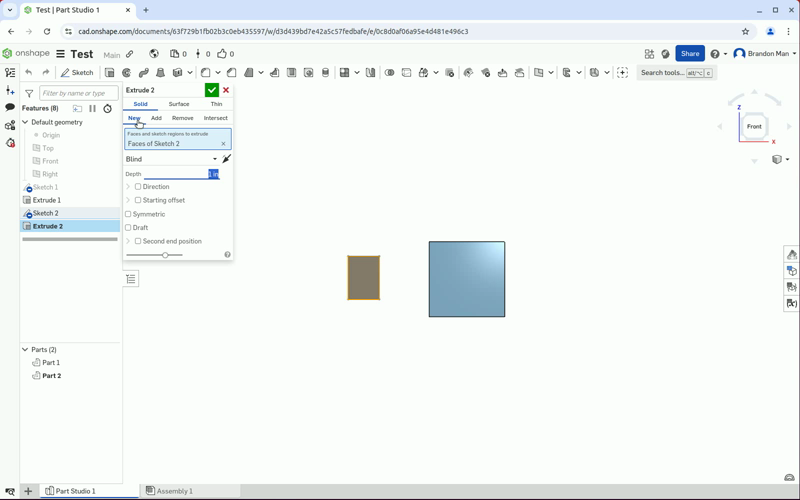
text(7.703)
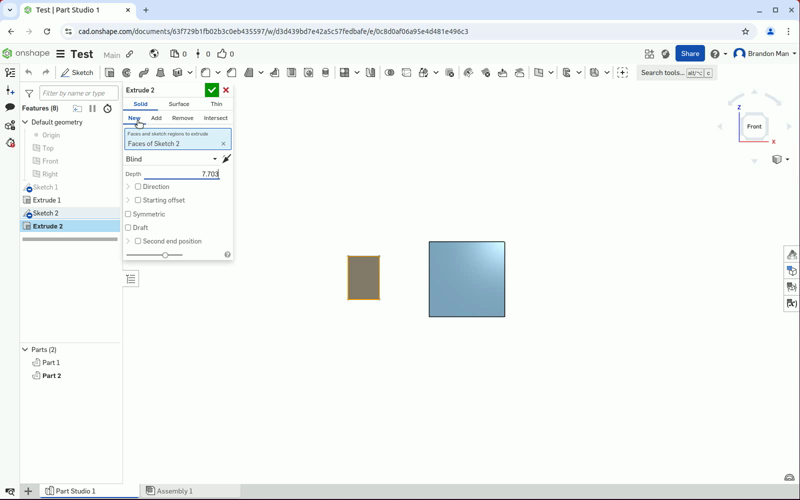
key(enter)
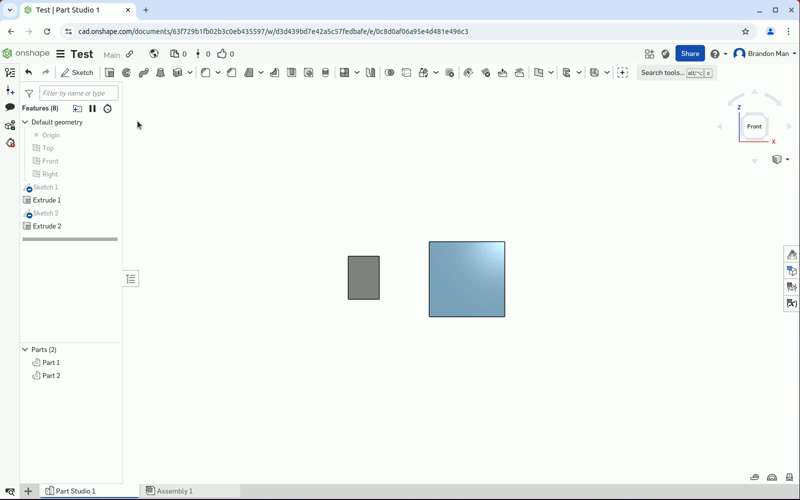
key(shift+h)
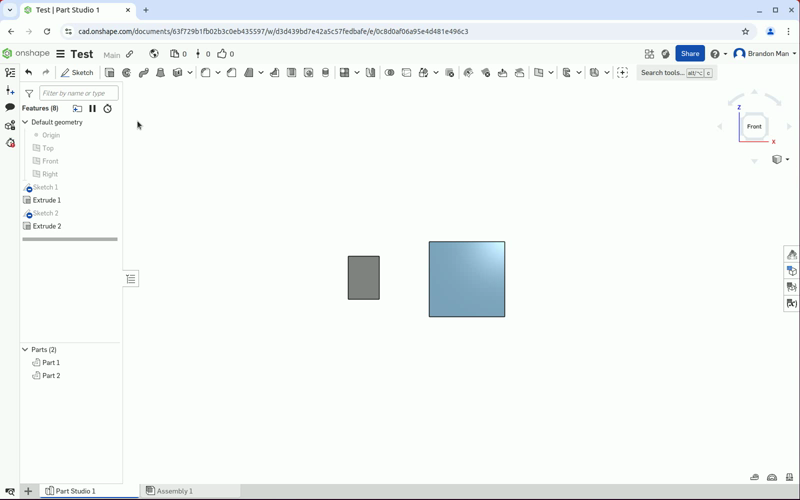
key(shift+h)
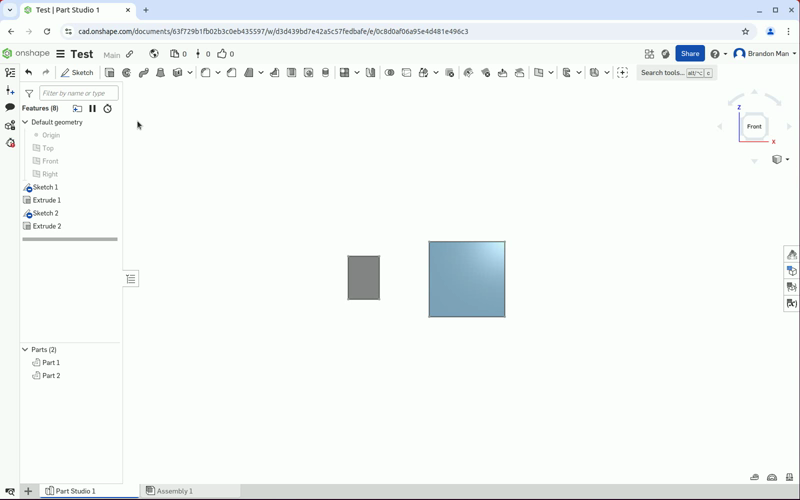
key(shift+7)
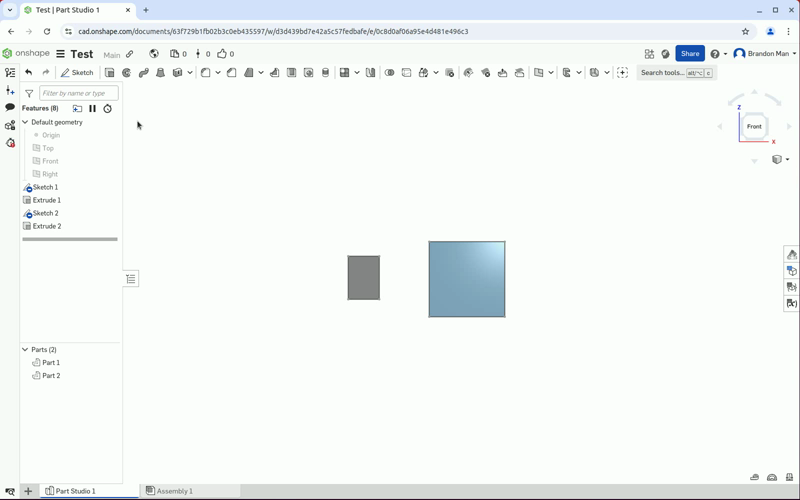
key(left, 2)
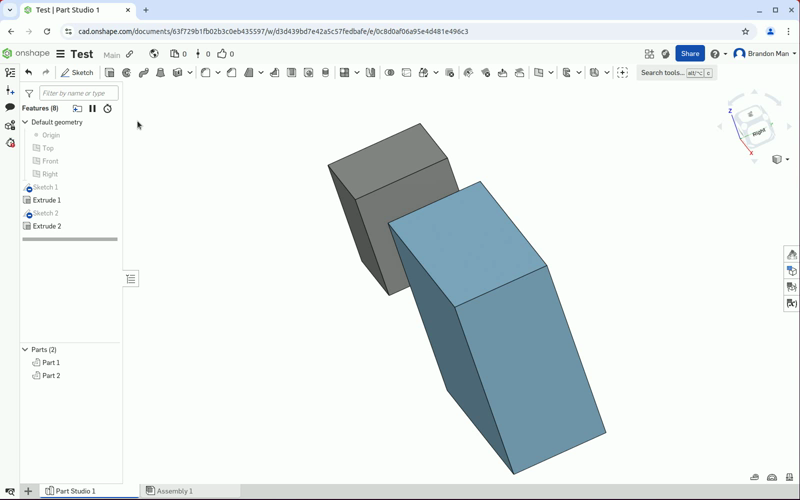
key(down, 2)
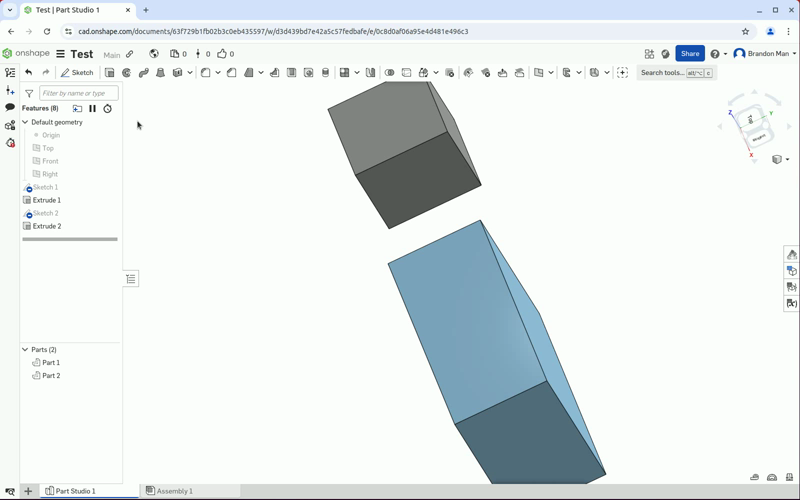
key(up, 2)
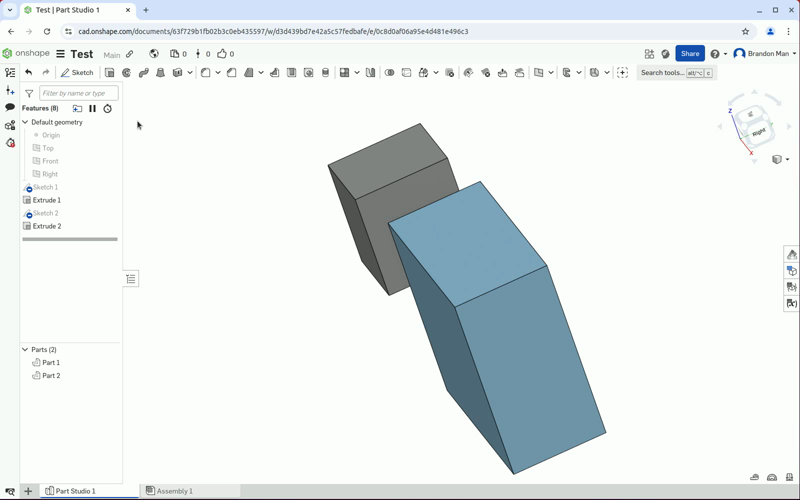
key(right, 2)
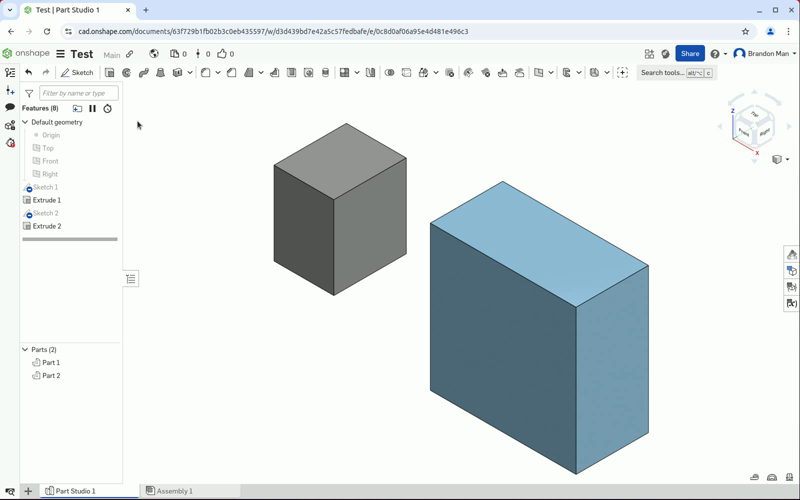
mouse_move(73, 189)
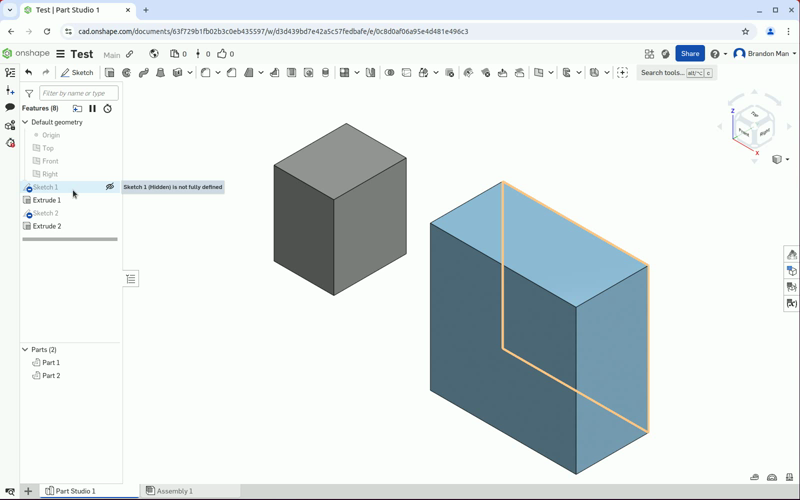
click(73, 189)